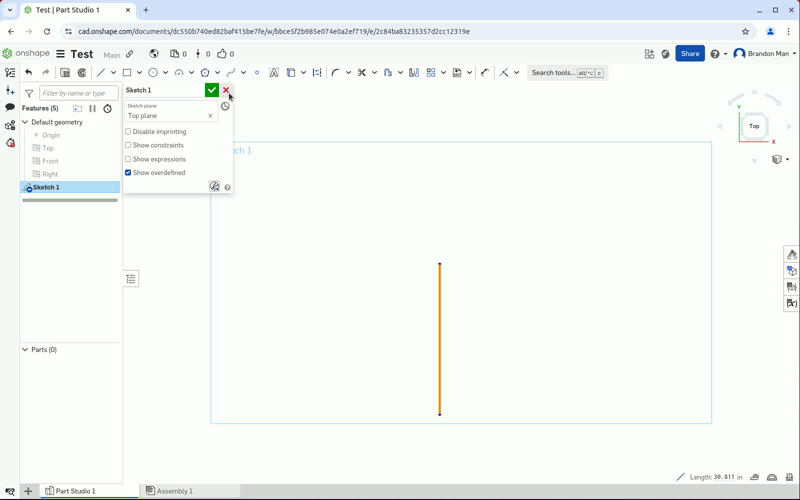
key(shift+h)
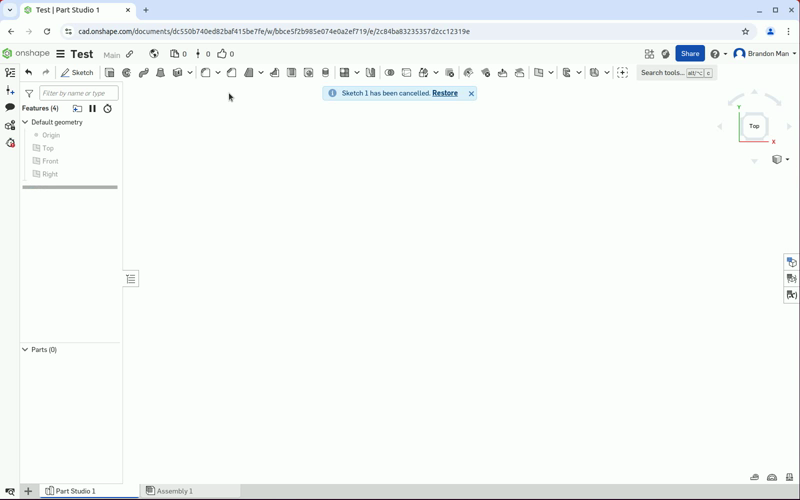
mouse_move(73, 352)
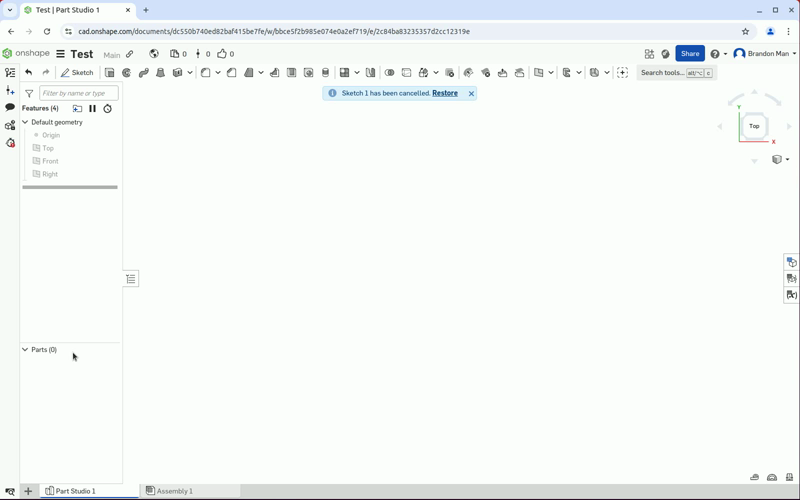
key(y)
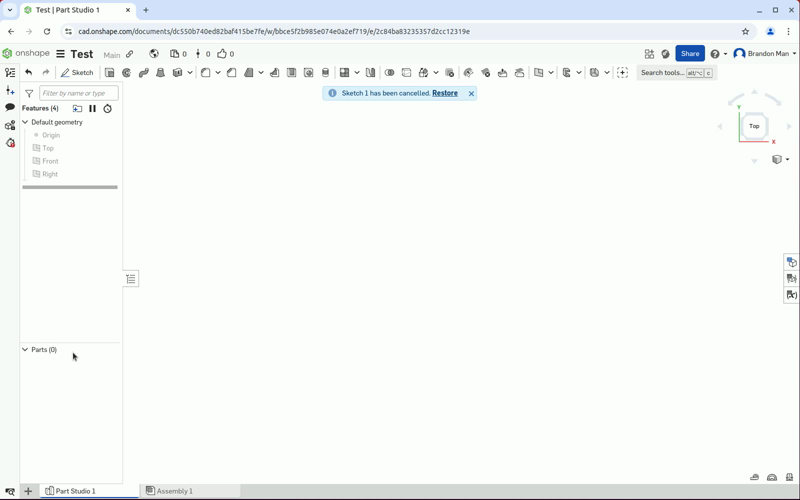
key(shift+p)
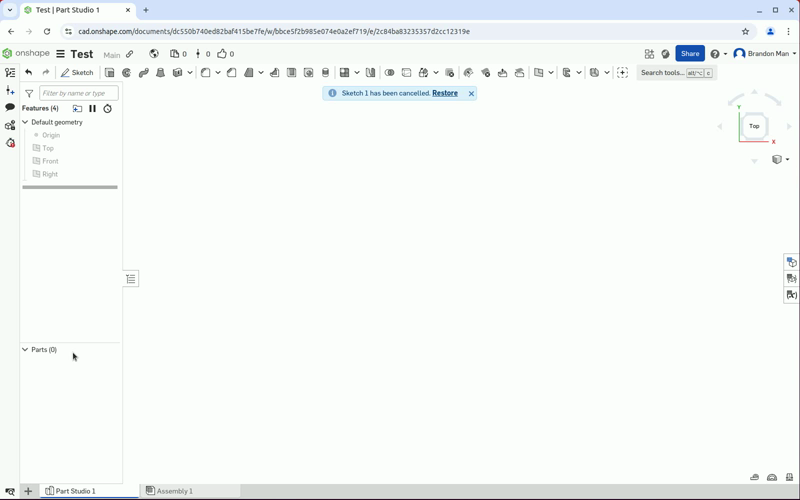
key(space)
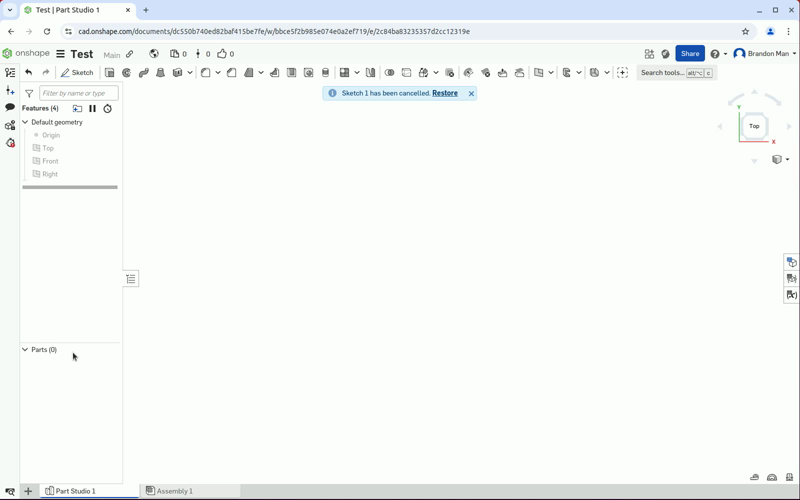
key_down(shift)
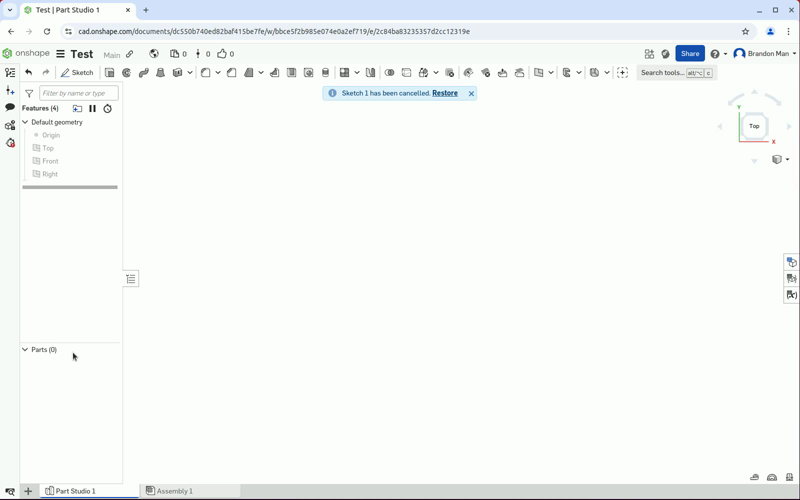
key(up)
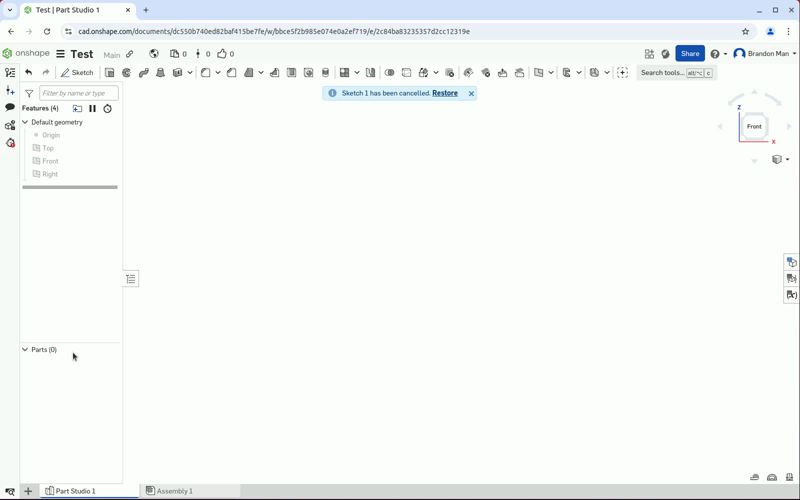
key_up(shift)
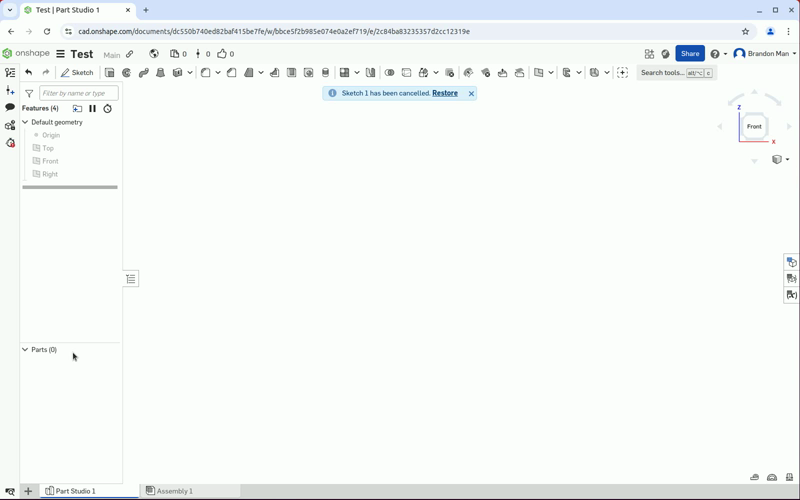
mouse_move(73, 352)
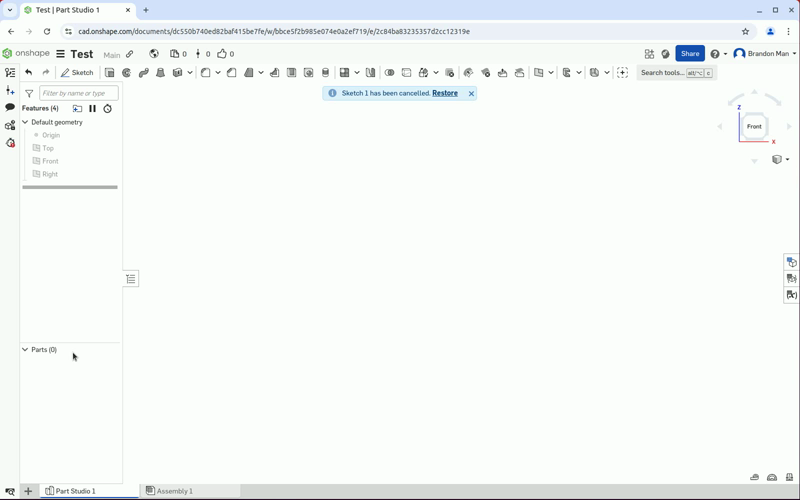
key(shift+y)
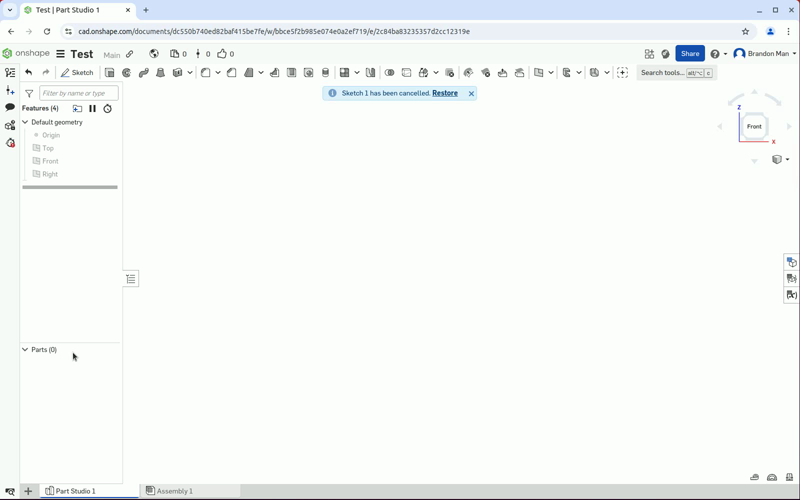
key(shift+s)
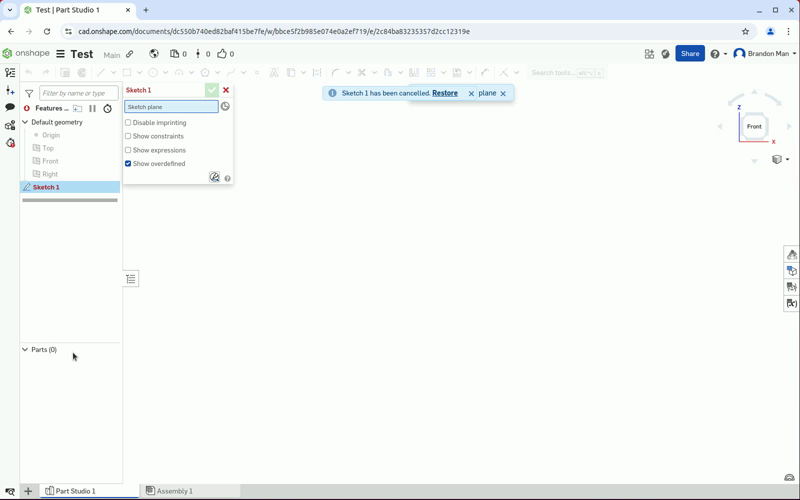
mouse_move(73, 163)
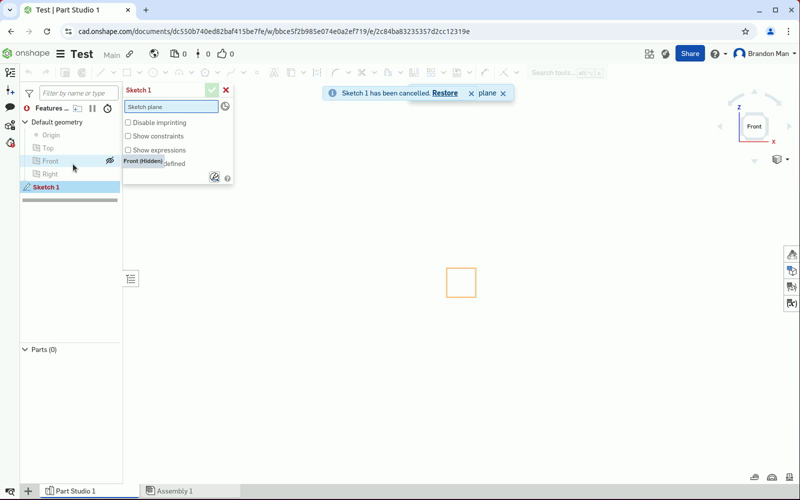
click(73, 163)
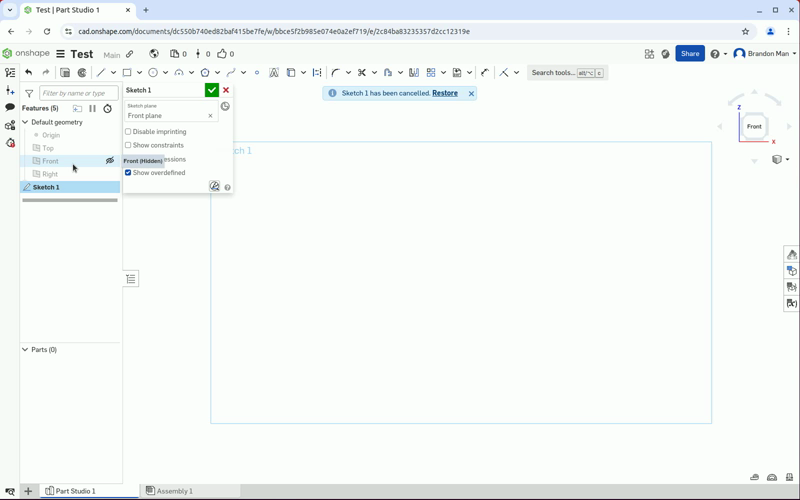
mouse_move(73, 352)
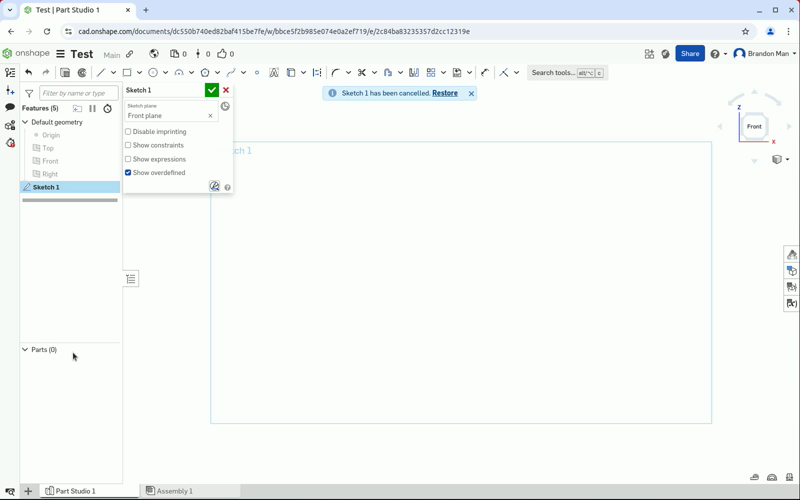
key(y)
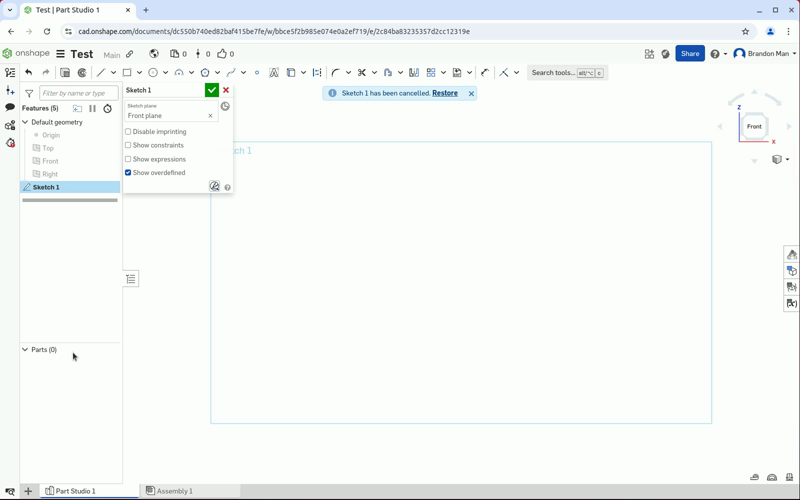
key(c)
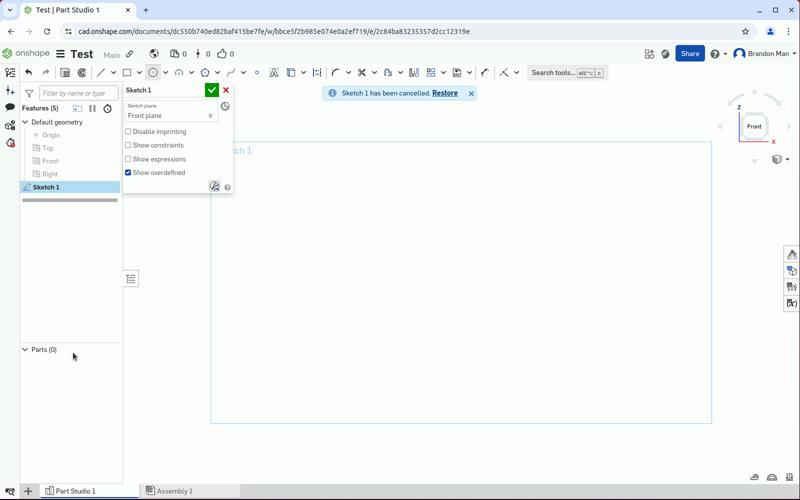
key_down(shift)
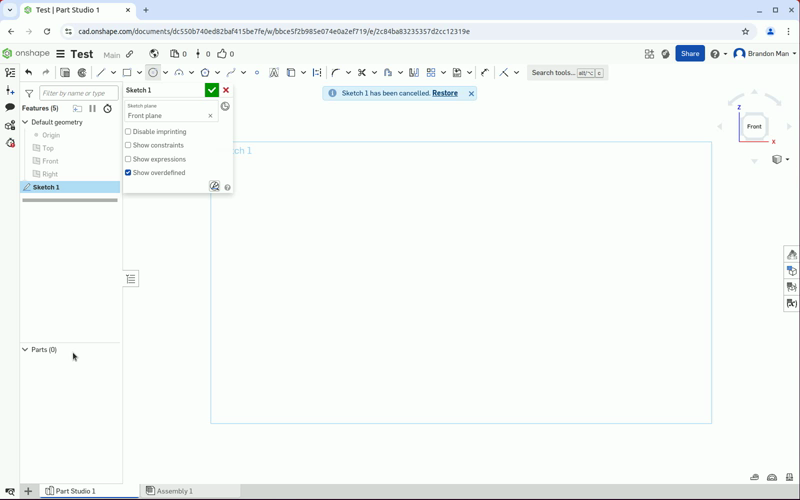
mouse_move(461, 282)
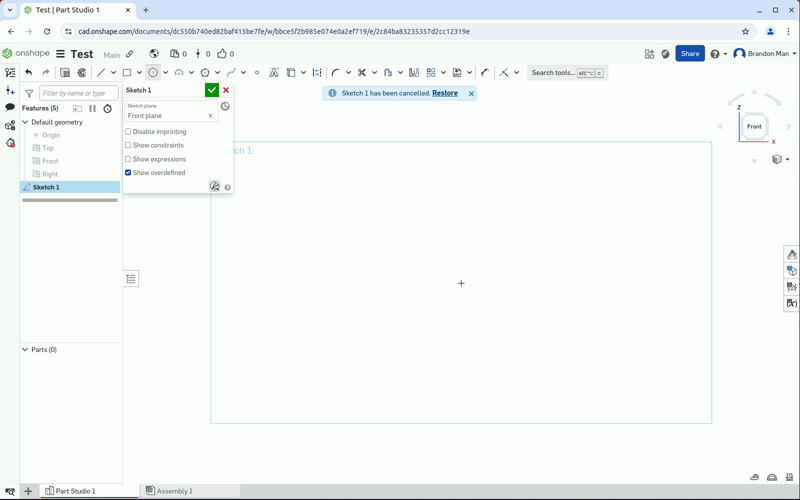
click(461, 282)
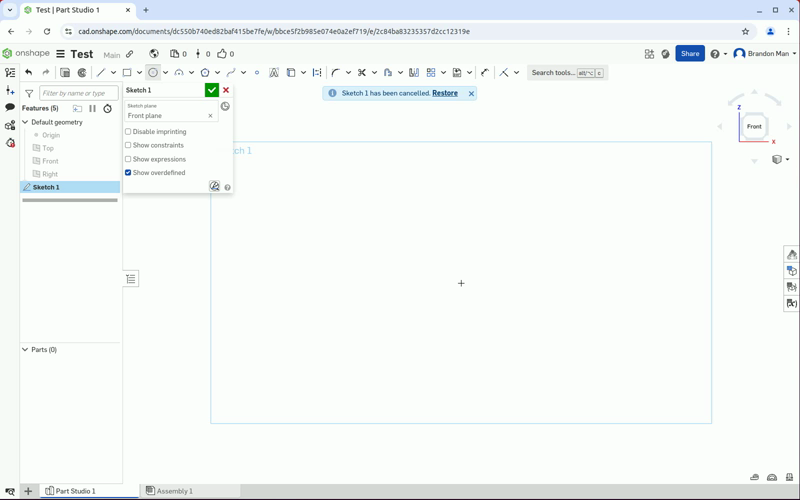
key_up(shift)
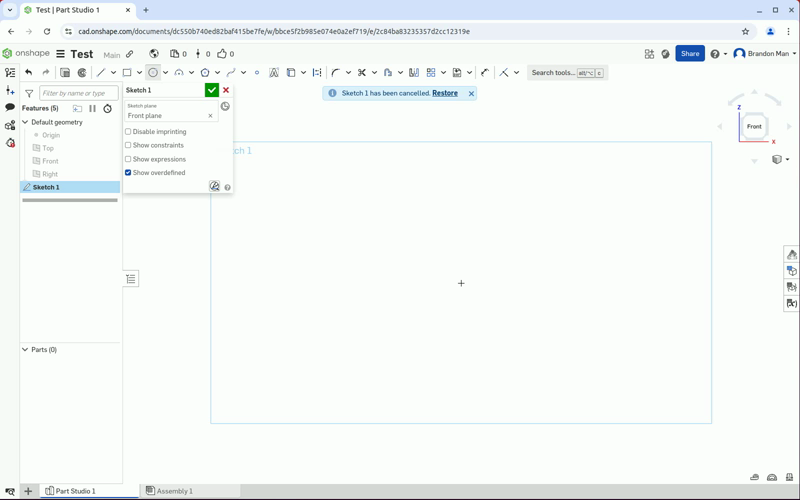
mouse_move(497, 282)
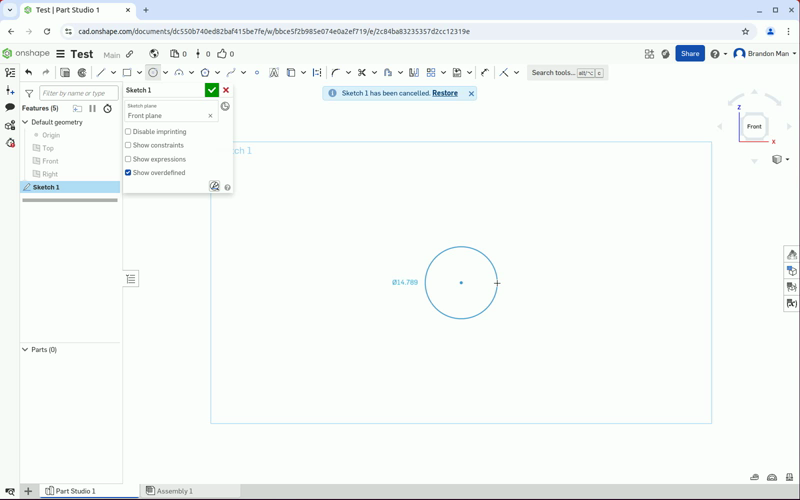
click(497, 282)
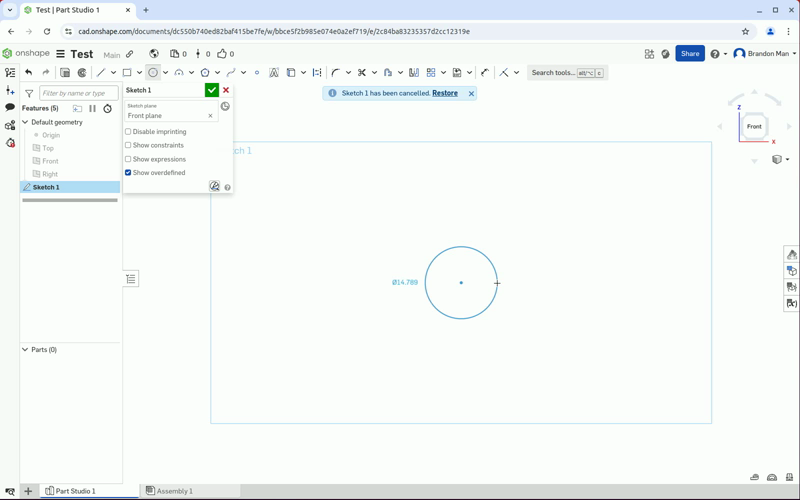
key(esc)
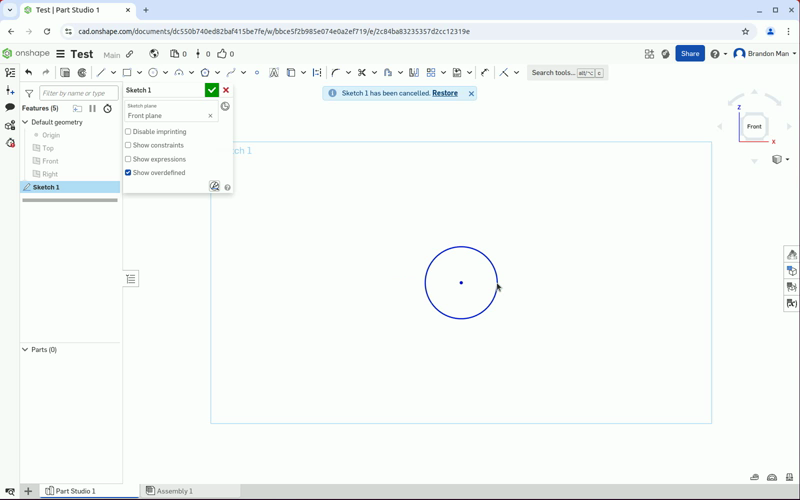
mouse_move(464, 281)
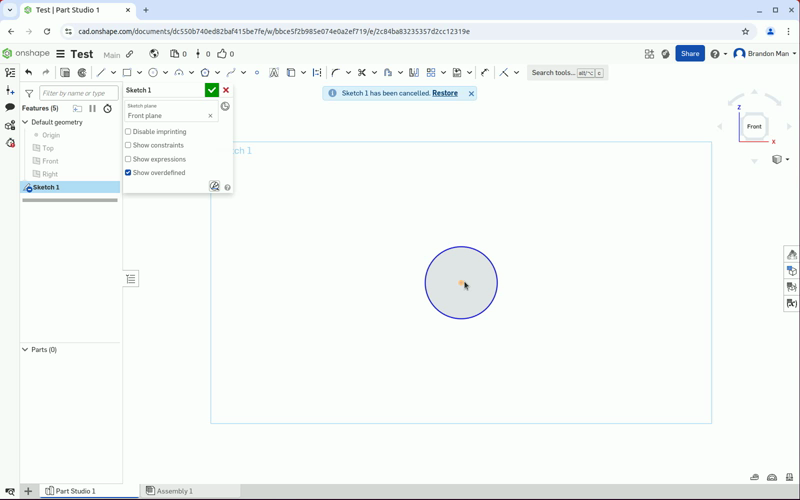
click(464, 281)
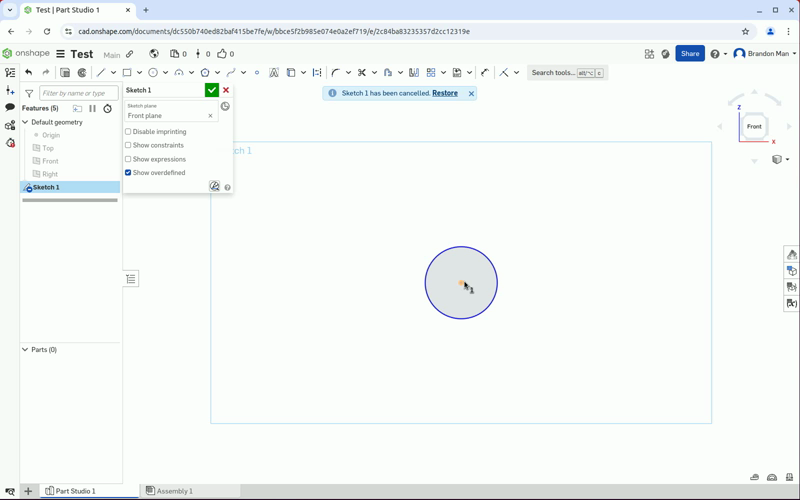
mouse_move(73, 352)
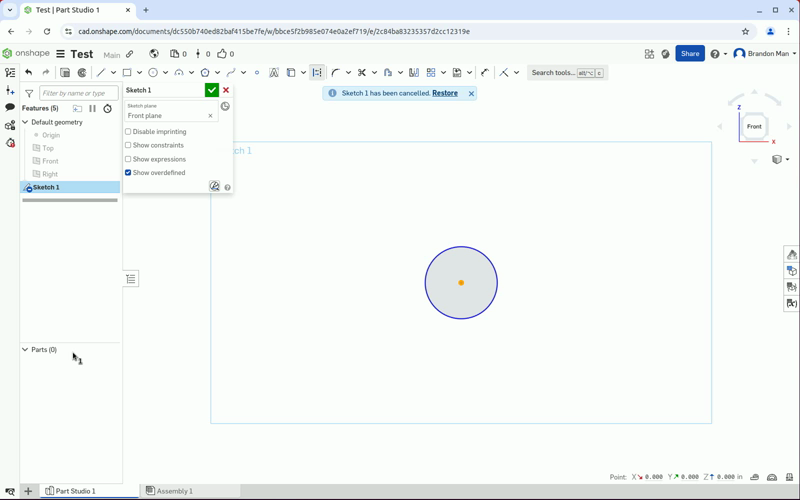
key(shift+y)
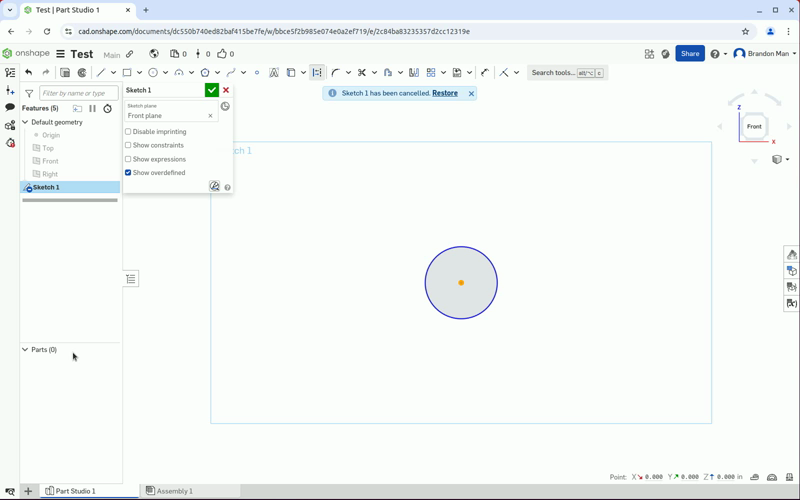
key(shift+e)
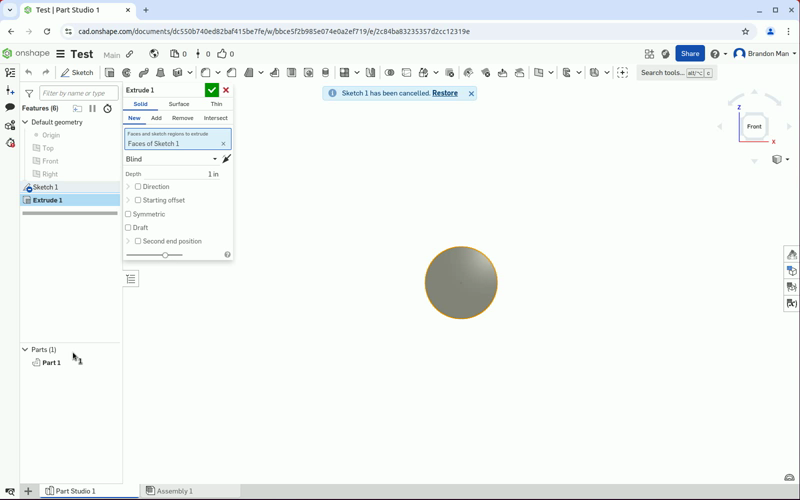
mouse_move(143, 106)
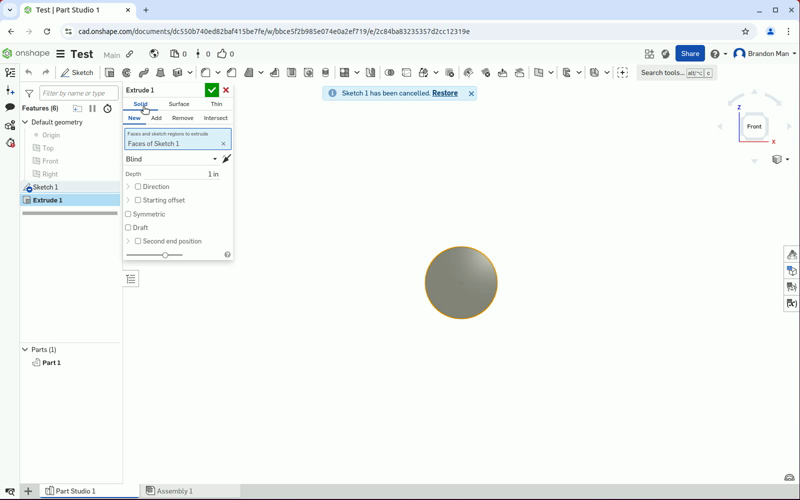
click(143, 106)
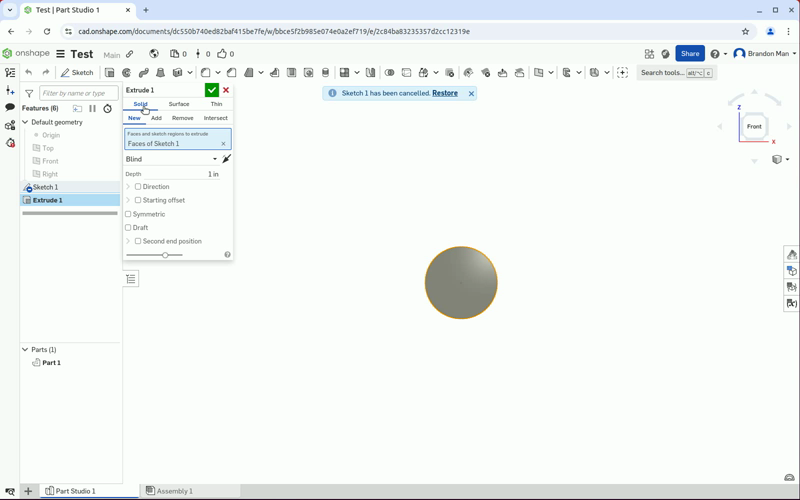
mouse_move(137, 120)
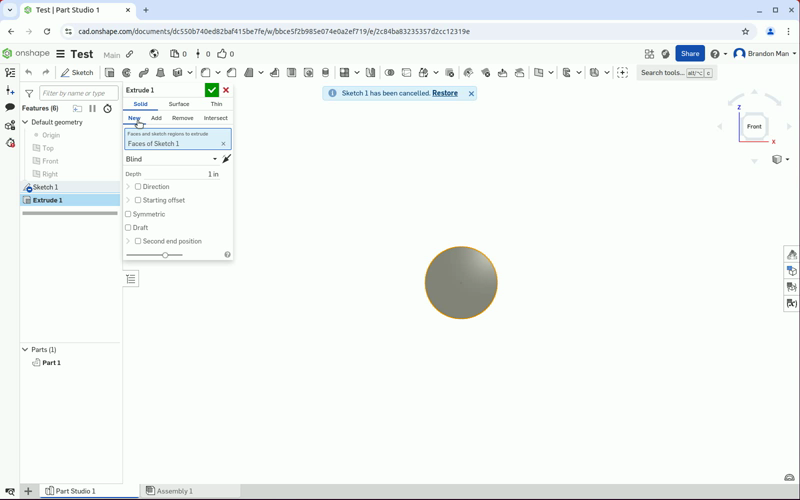
click(137, 120)
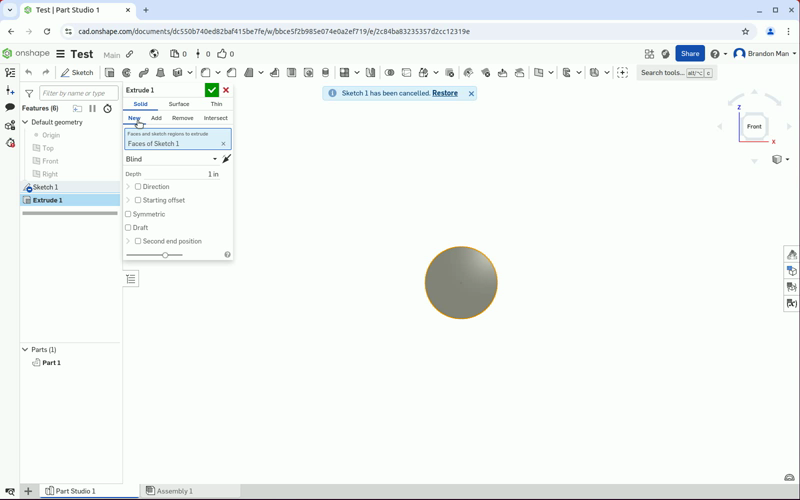
key(tab, 4)
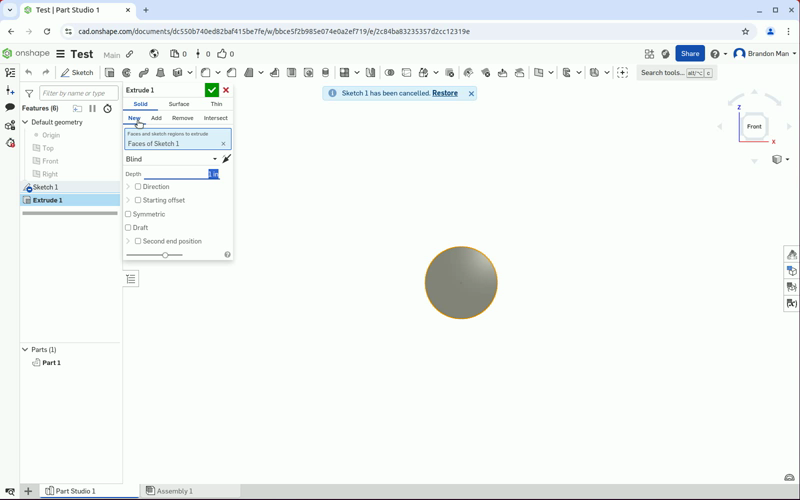
text(12.517)
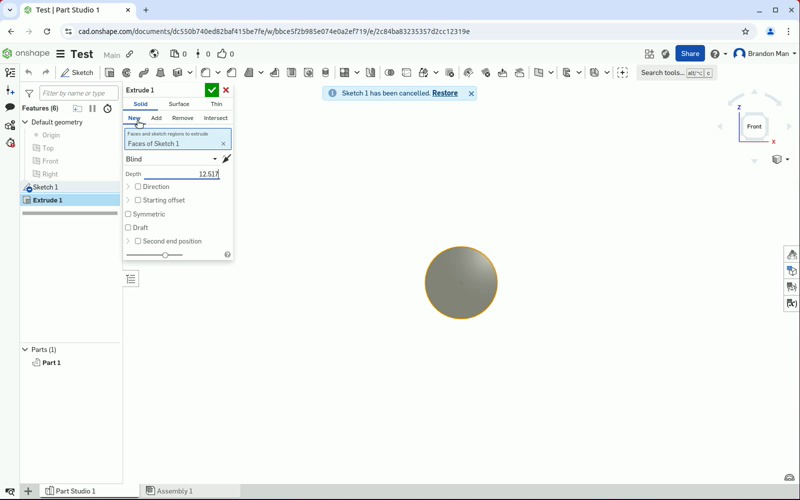
key(enter)
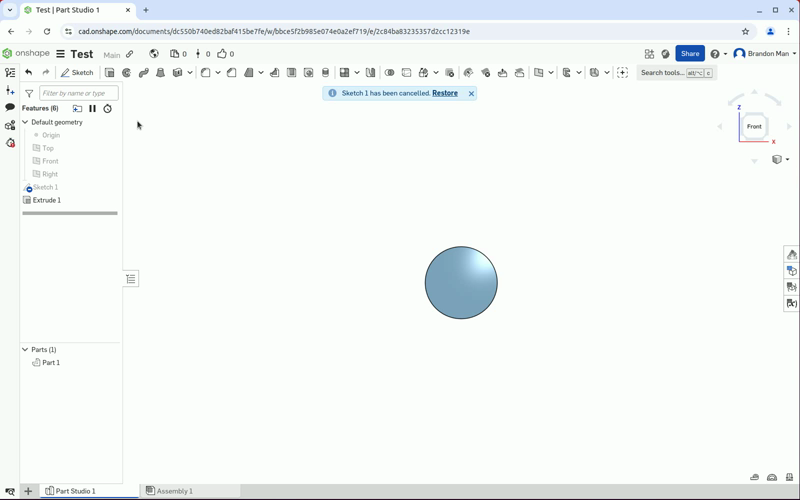
key(shift+h)
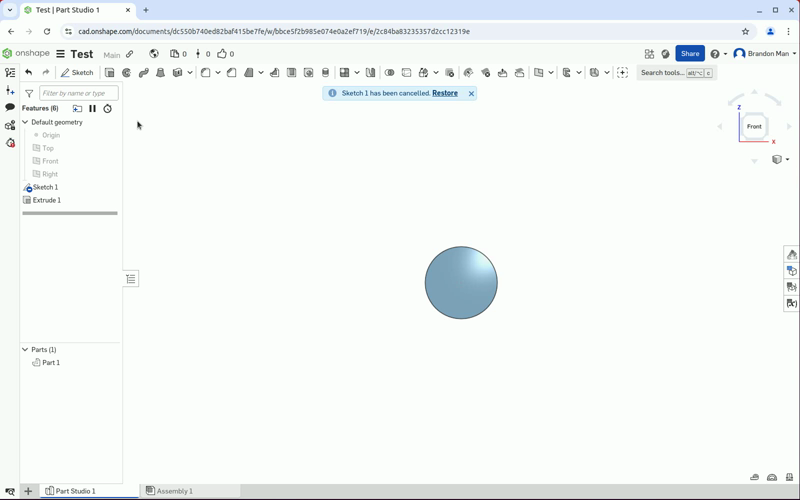
key(shift+h)
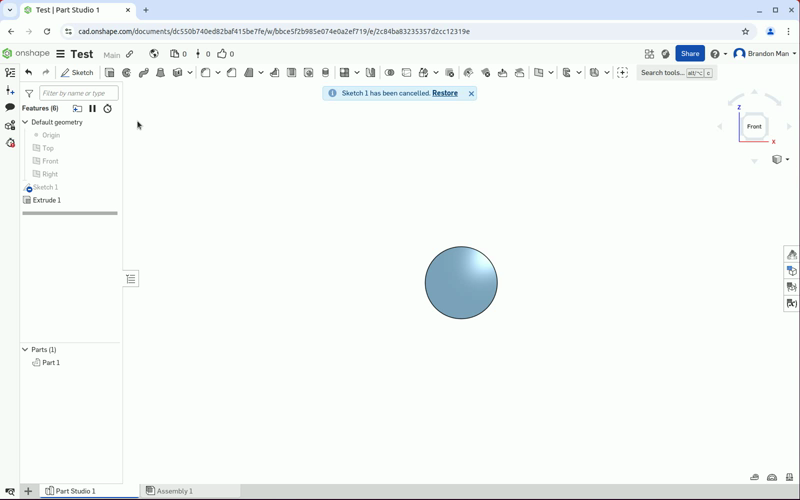
mouse_move(73, 189)
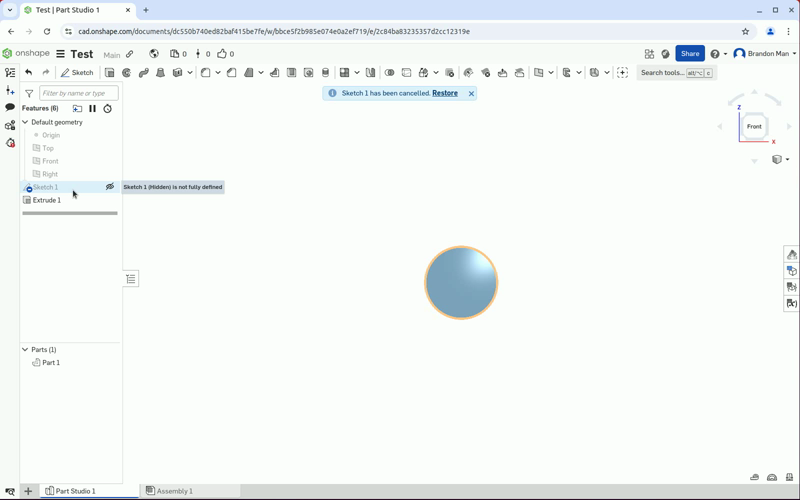
click(73, 189)
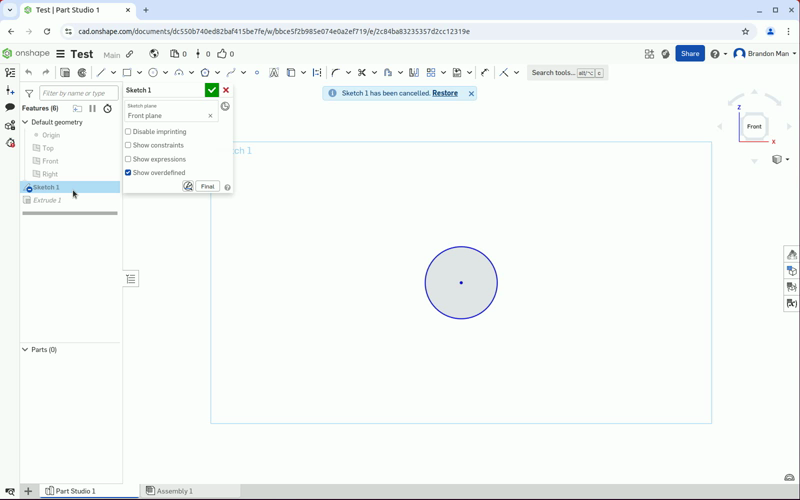
mouse_move(229, 92)
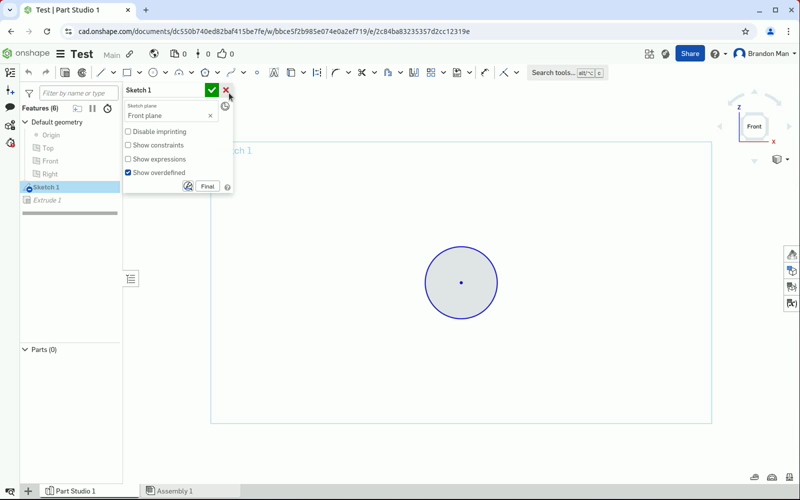
click(229, 92)
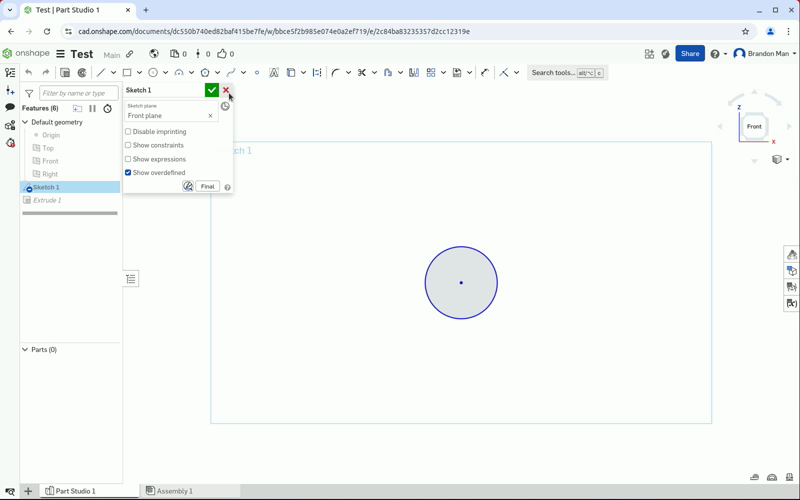
key(shift+s)
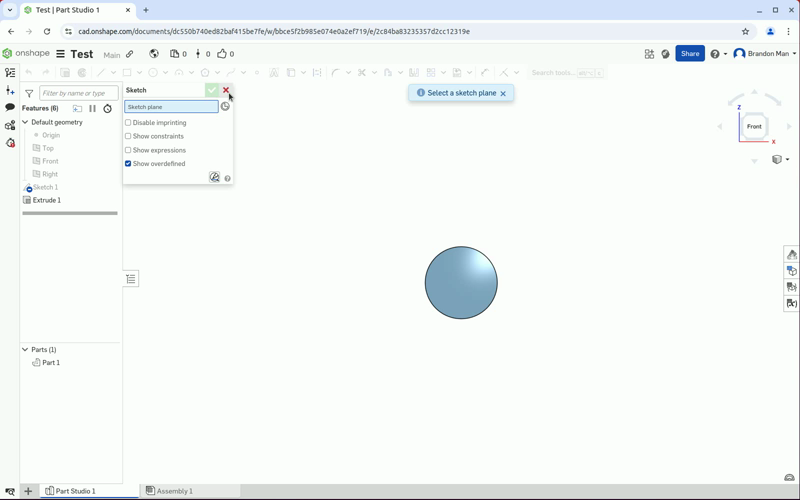
mouse_move(73, 163)
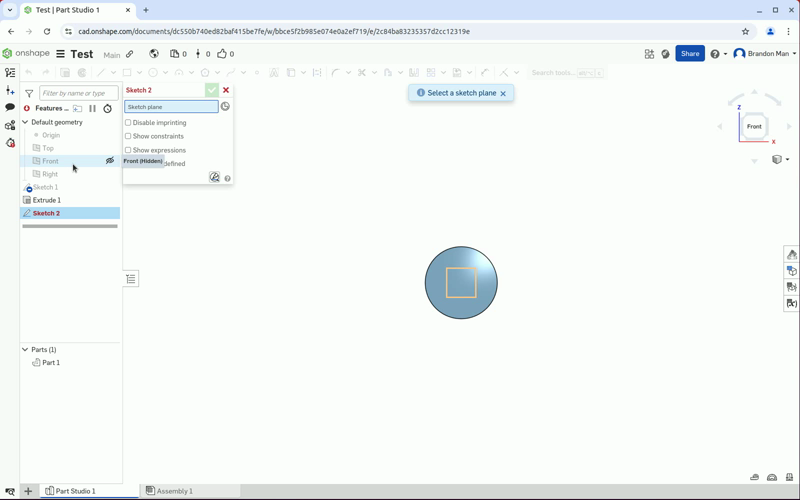
click(73, 163)
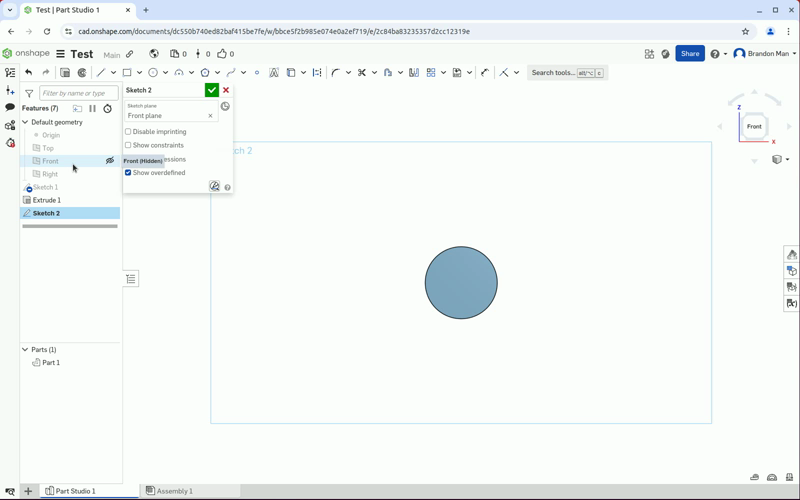
mouse_move(73, 352)
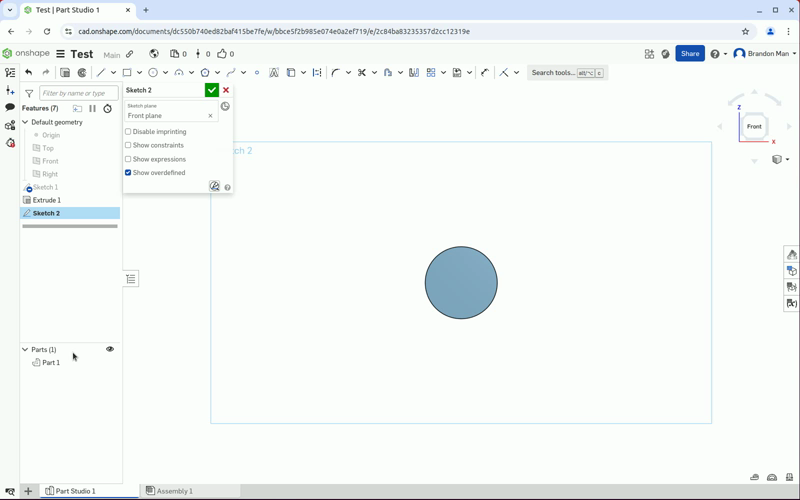
key(y)
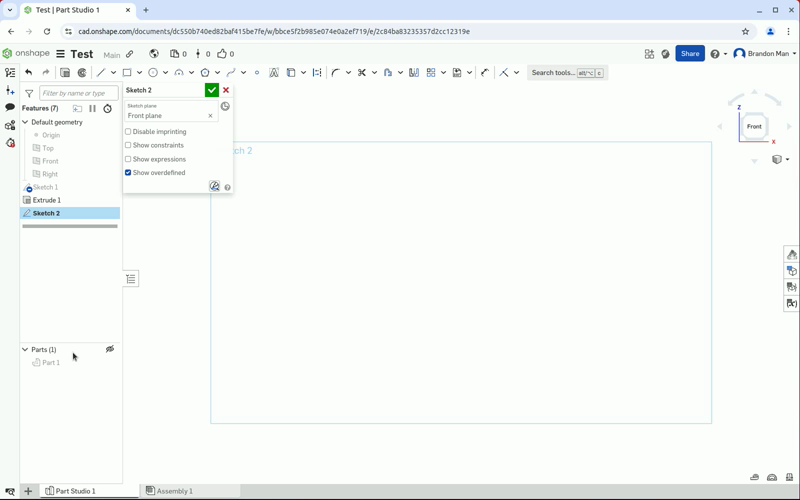
key(c)
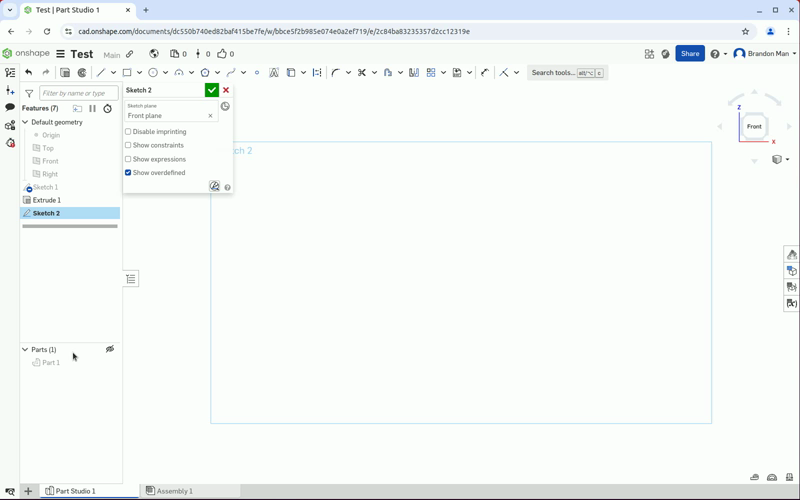
key_down(shift)
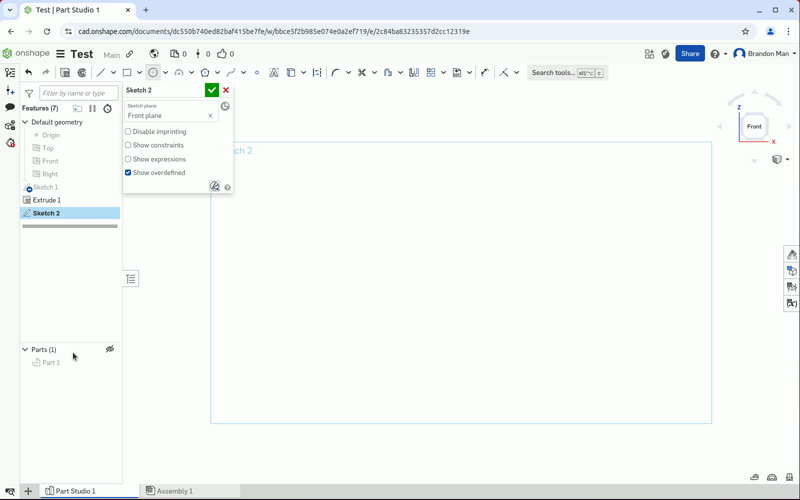
mouse_move(369, 282)
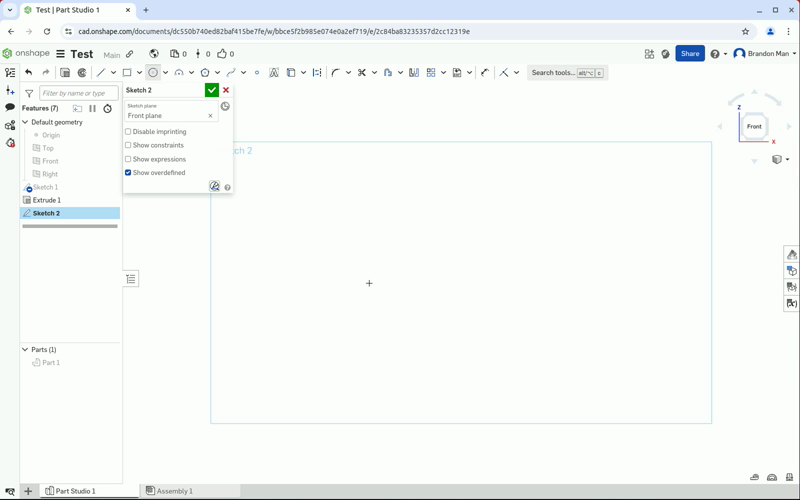
click(369, 282)
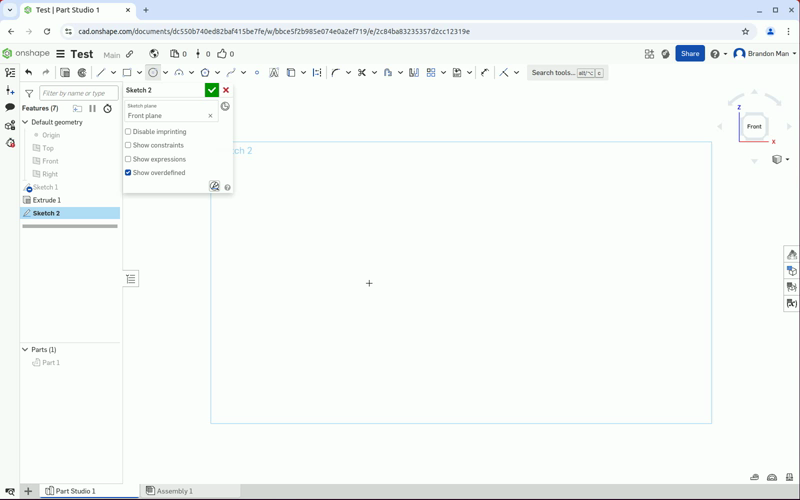
key_up(shift)
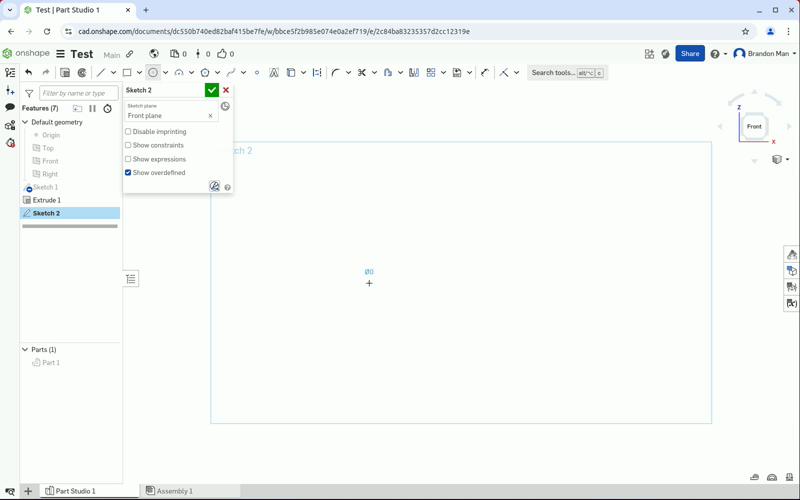
mouse_move(390, 282)
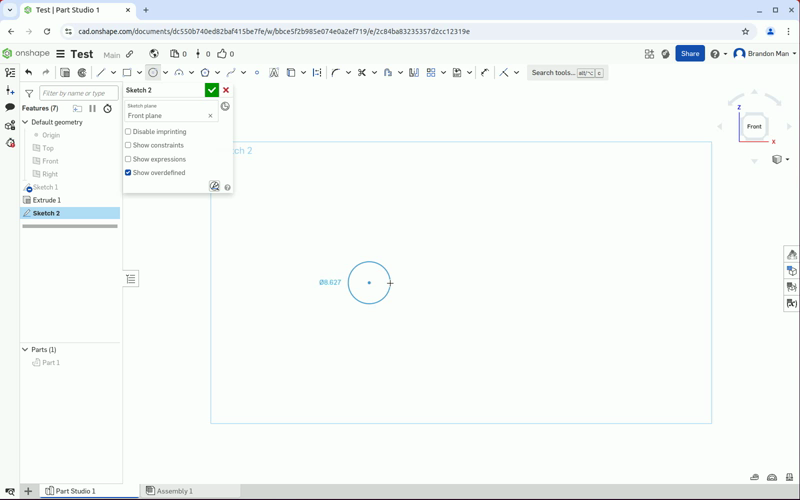
click(390, 282)
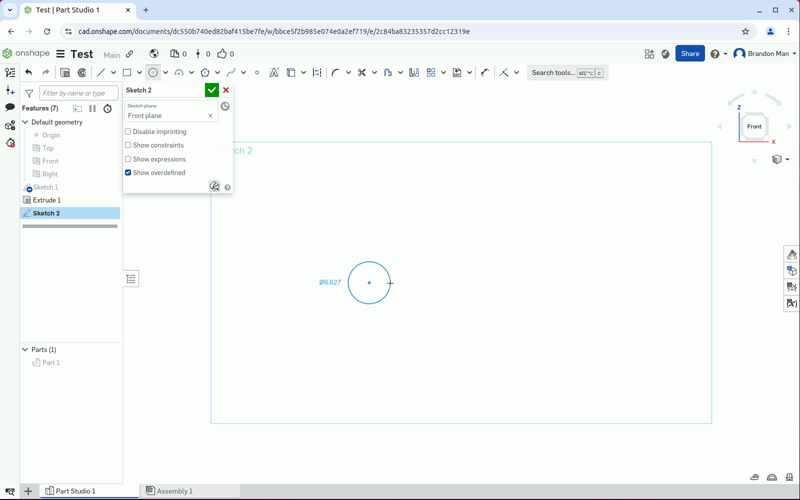
key(esc)
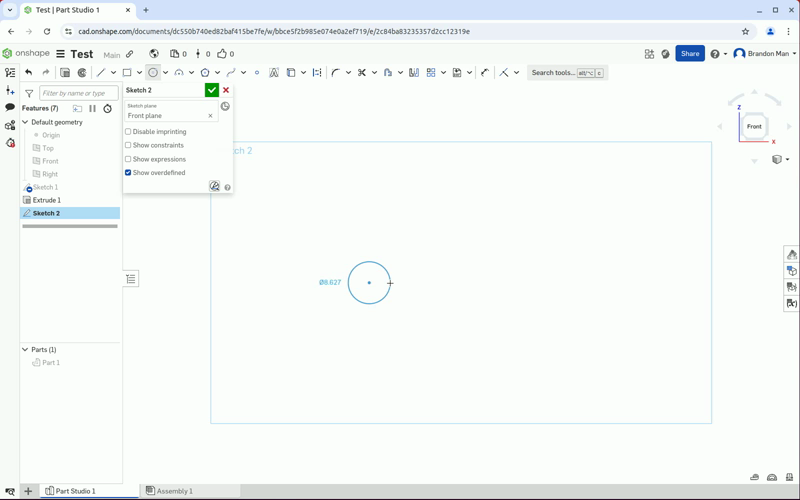
mouse_move(373, 268)
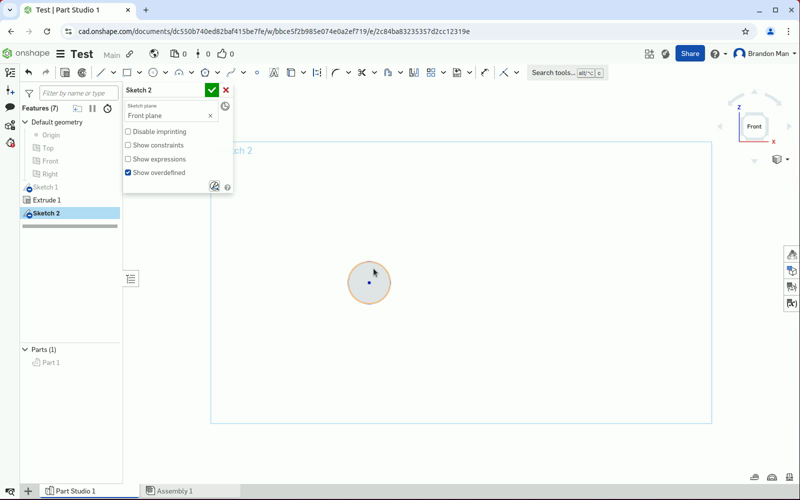
scroll(6)
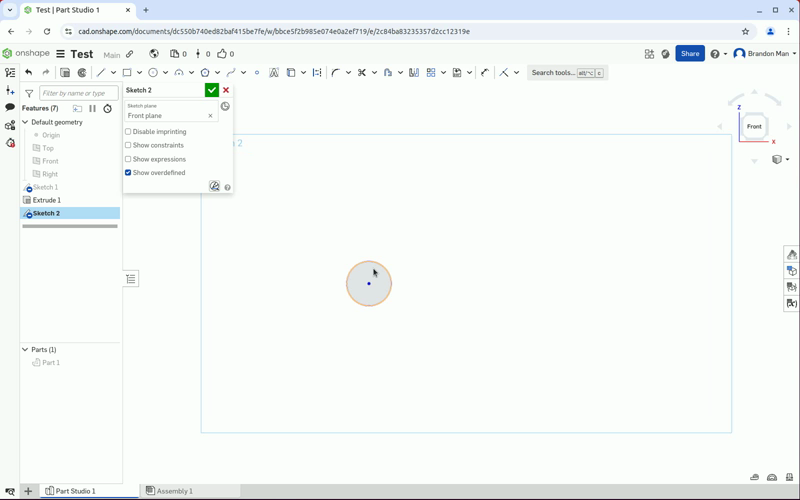
scroll(6)
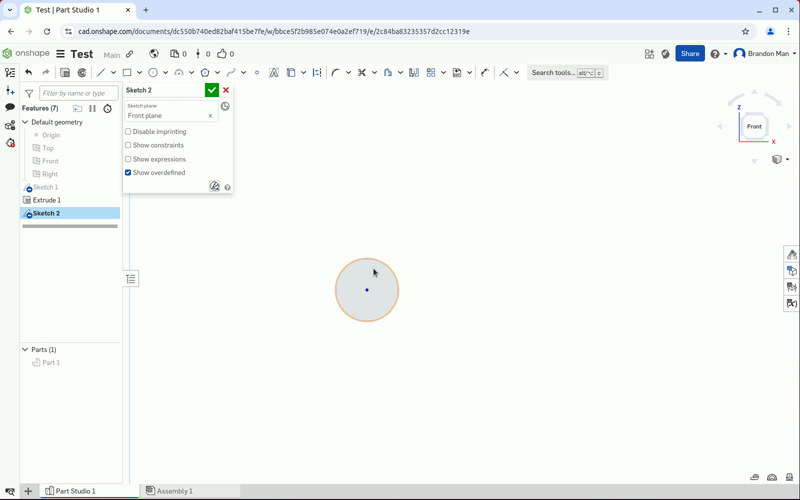
scroll(6)
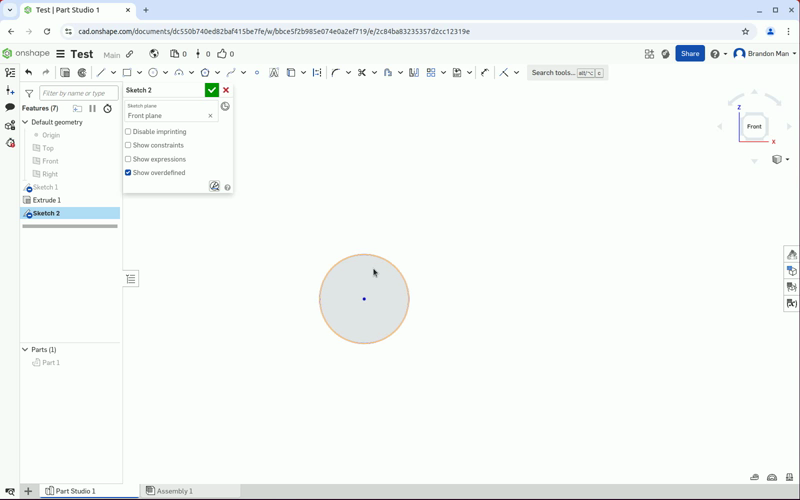
scroll(6)
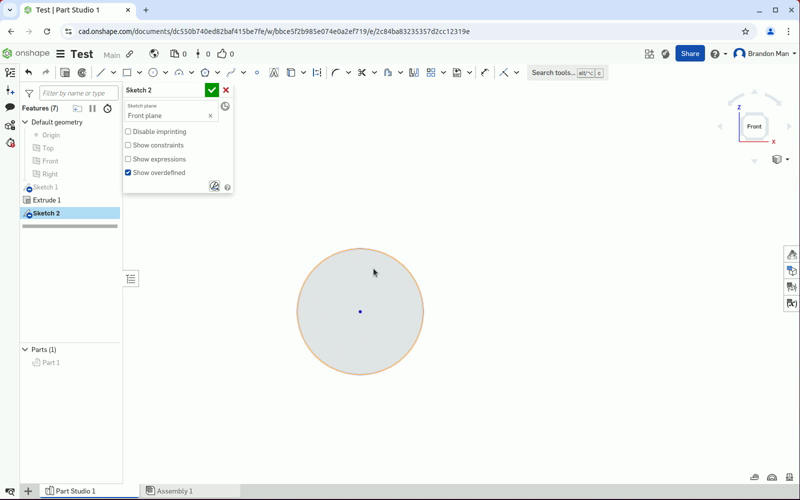
scroll(6)
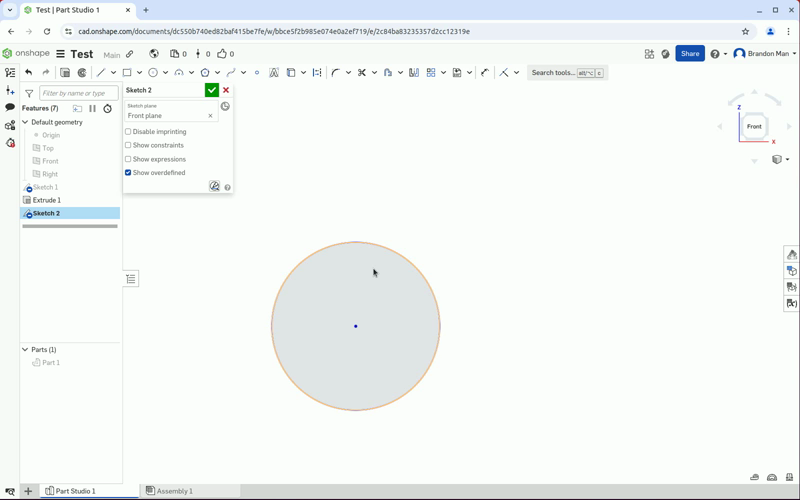
scroll(6)
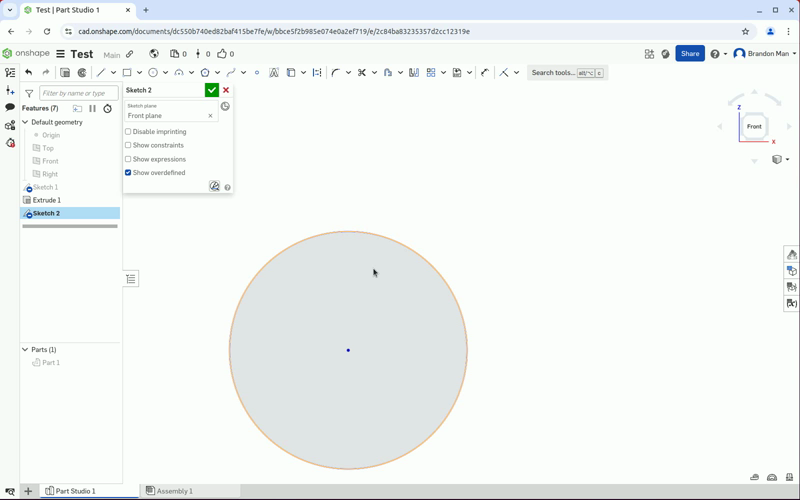
scroll(6)
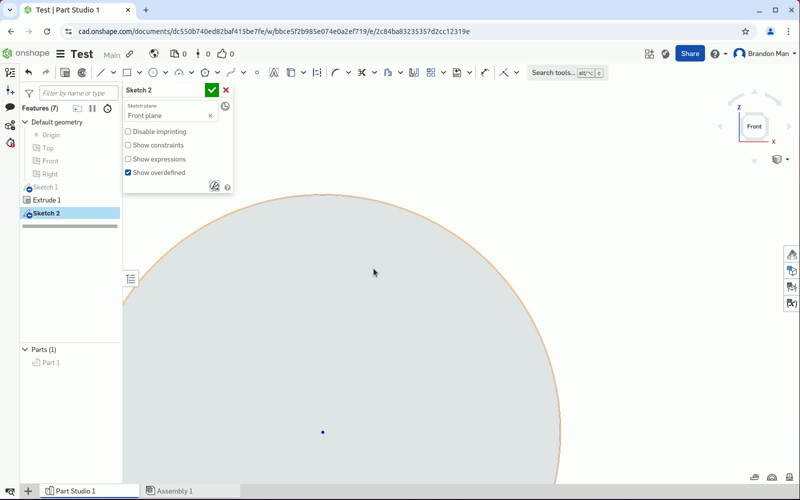
click(373, 268)
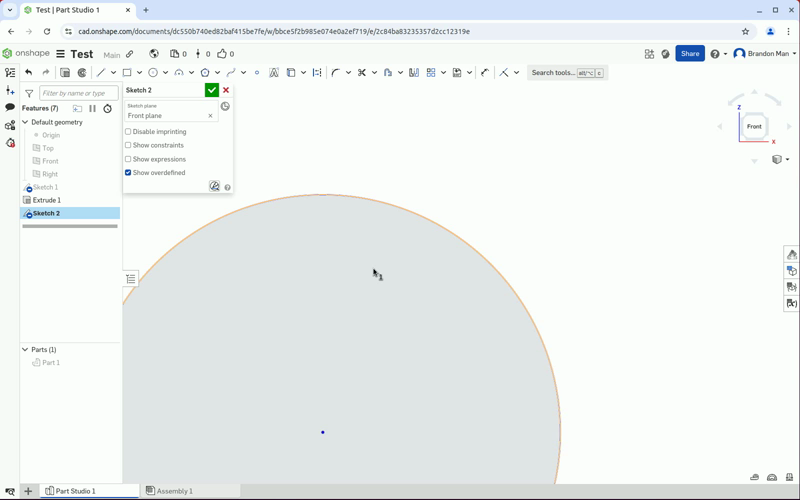
scroll(-6)
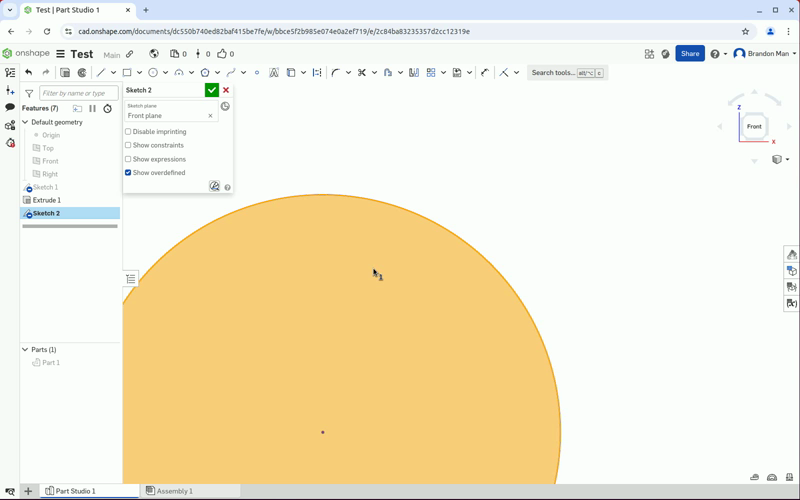
scroll(-6)
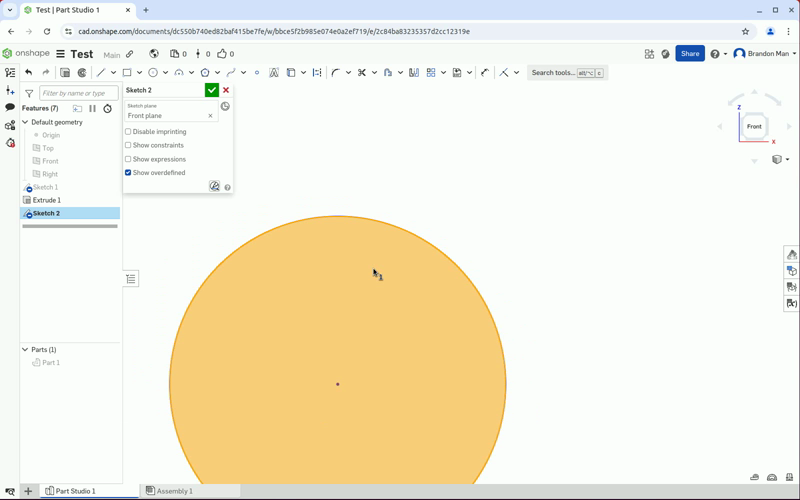
scroll(-6)
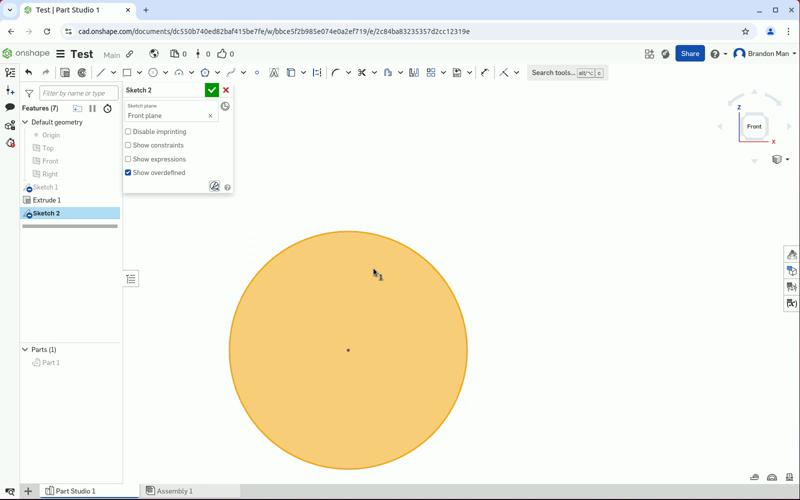
scroll(-6)
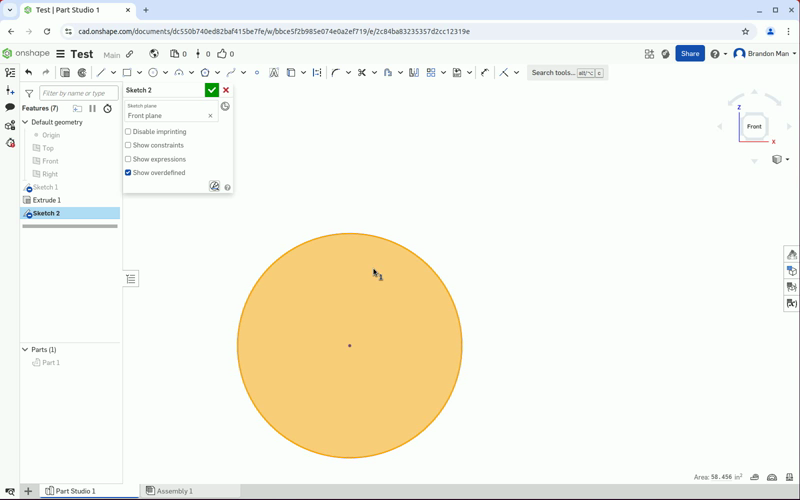
scroll(-6)
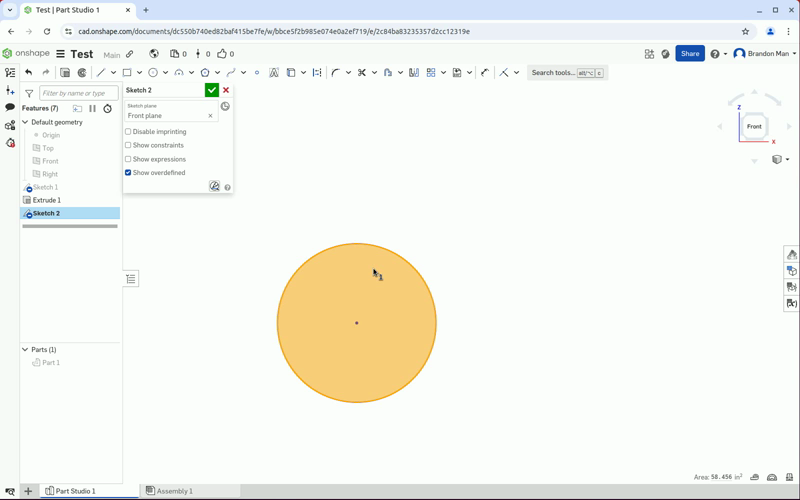
scroll(-6)
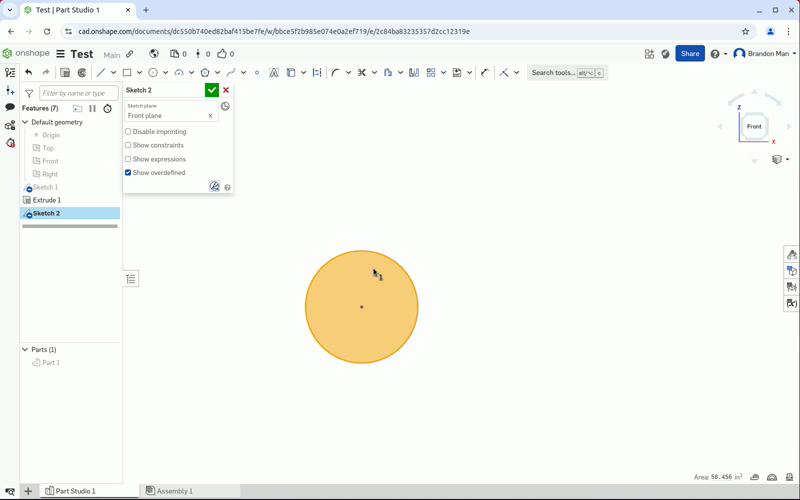
scroll(-6)
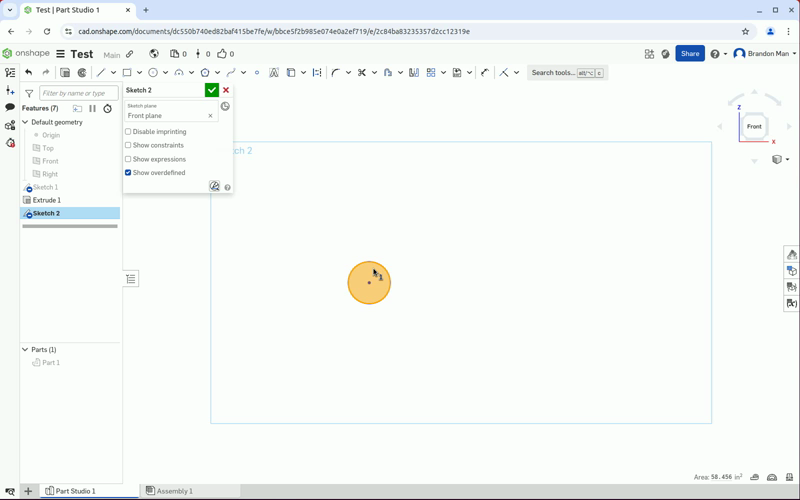
mouse_move(73, 352)
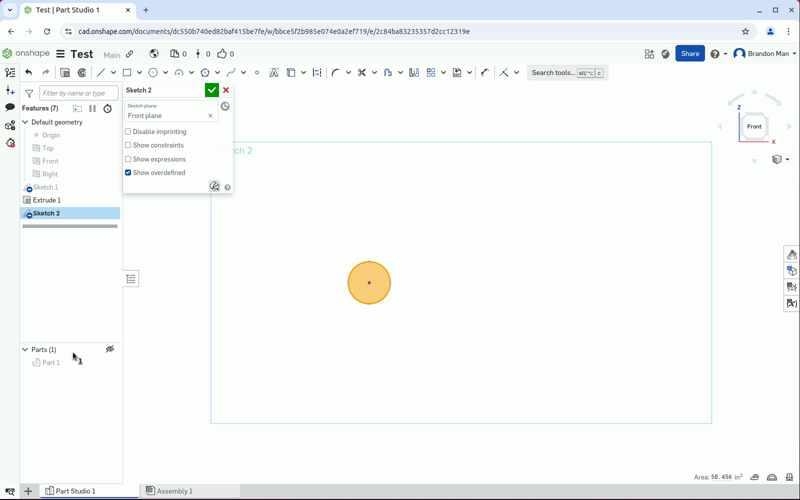
key(shift+y)
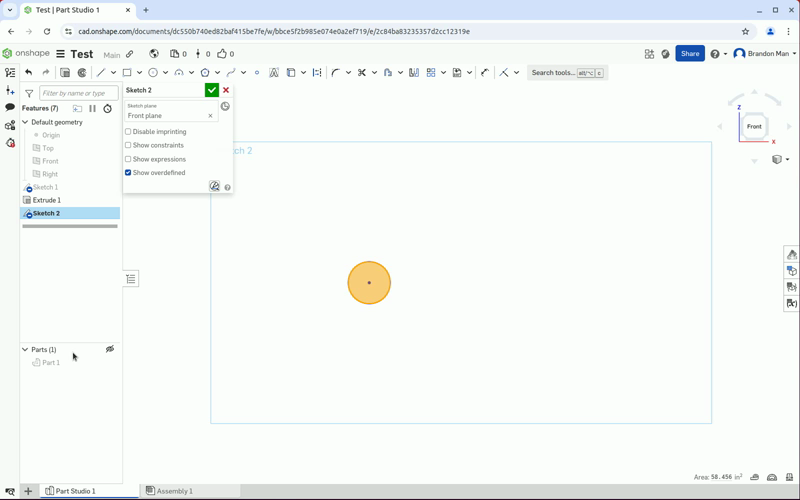
key(shift+e)
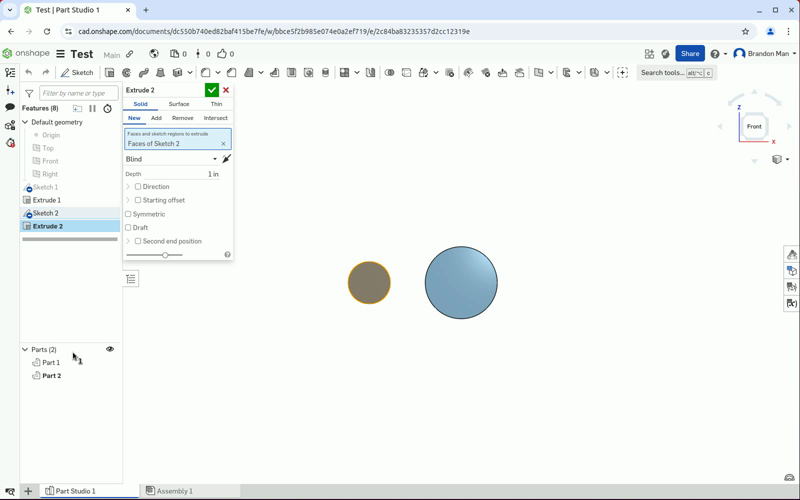
mouse_move(143, 106)
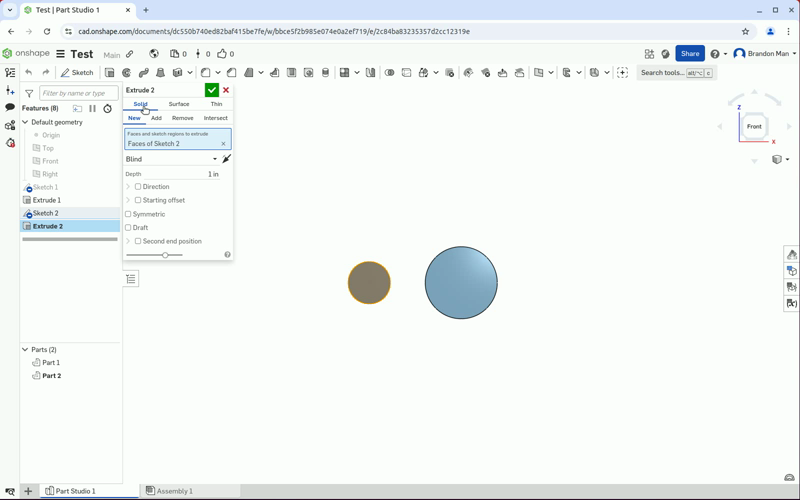
click(143, 106)
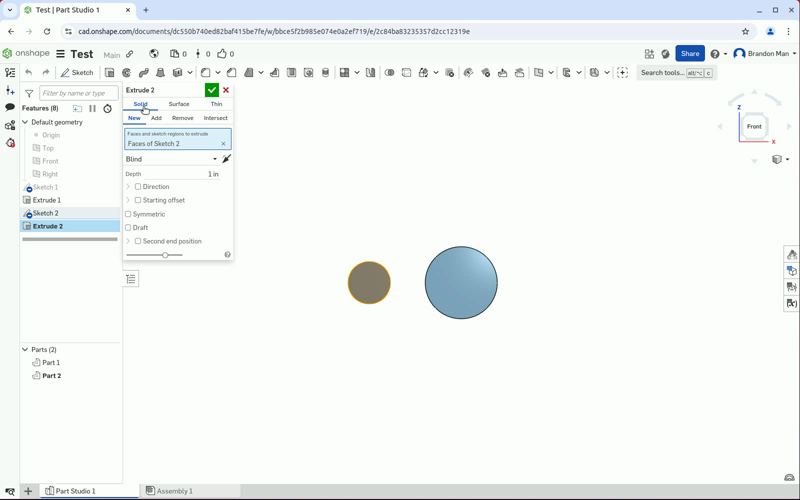
mouse_move(137, 120)
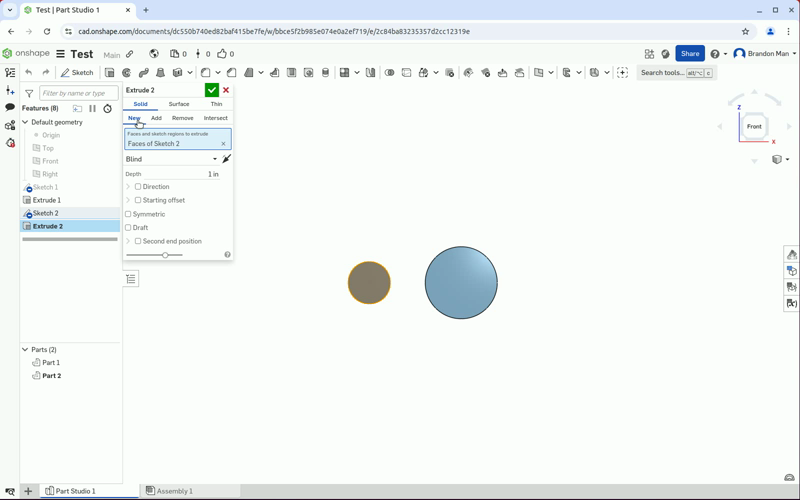
click(137, 120)
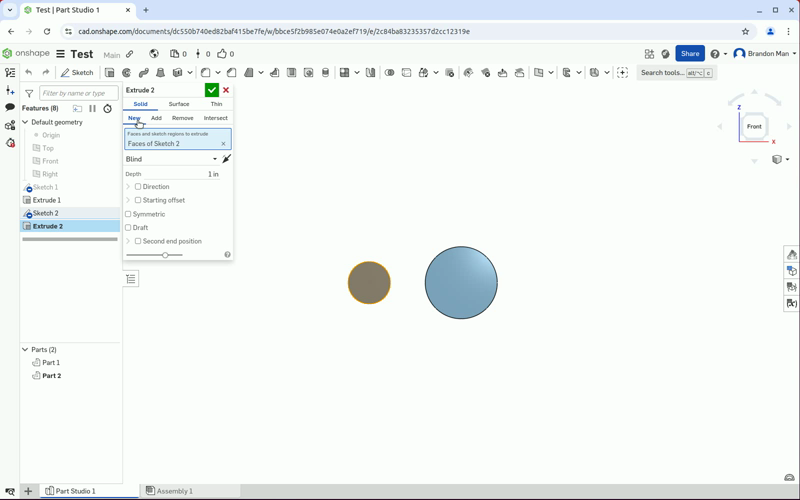
key(tab, 4)
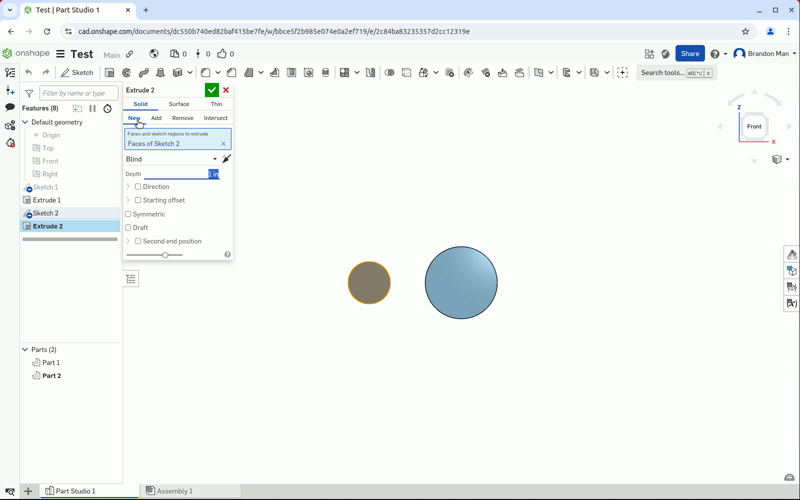
text(12.517)
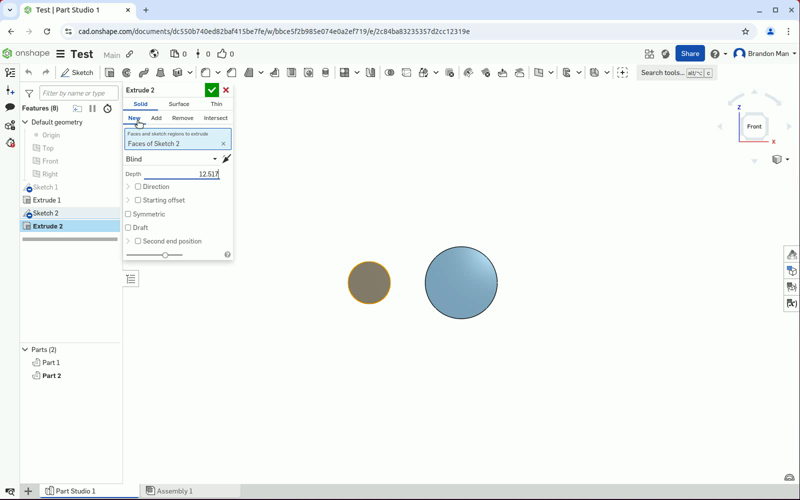
key(enter)
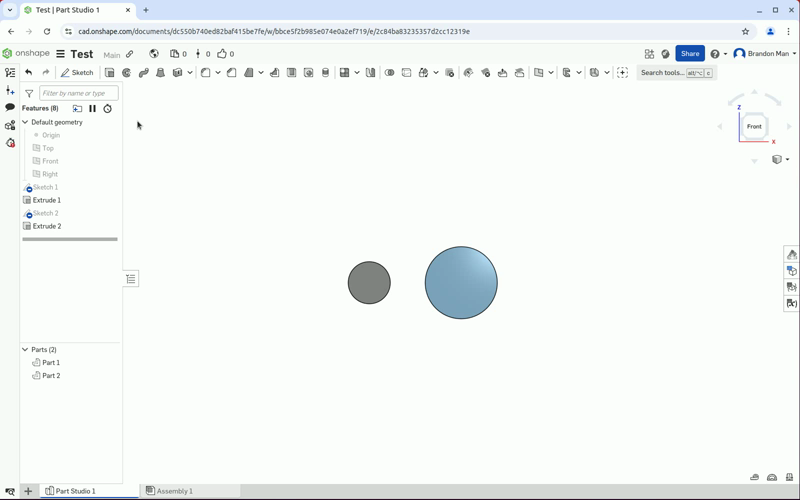
key(shift+h)
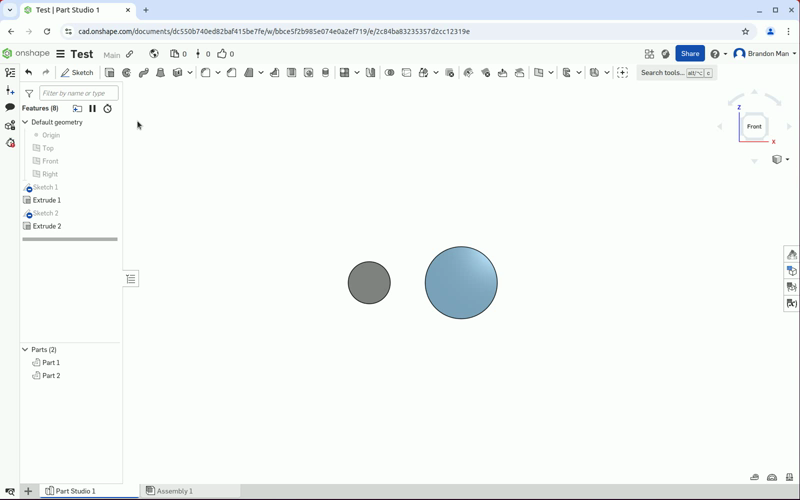
key(shift+h)
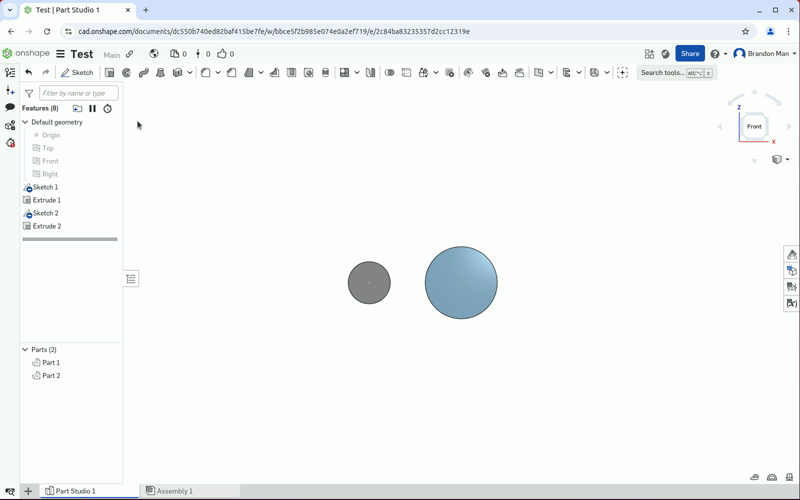
key(shift+7)
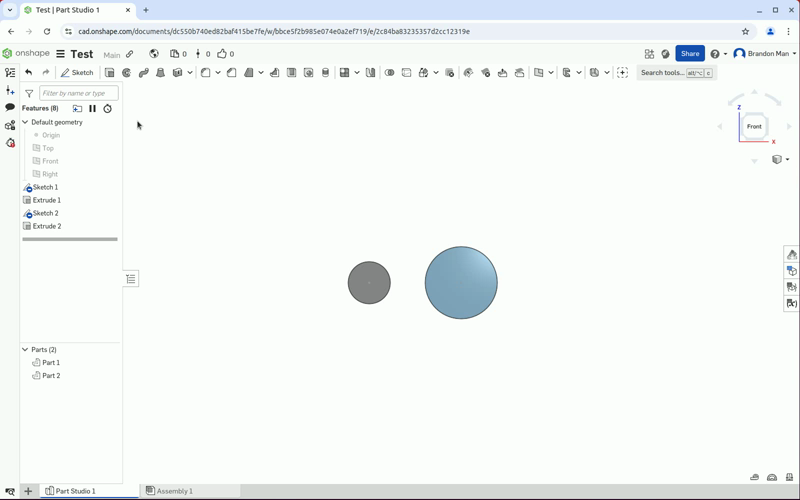
key(left, 2)
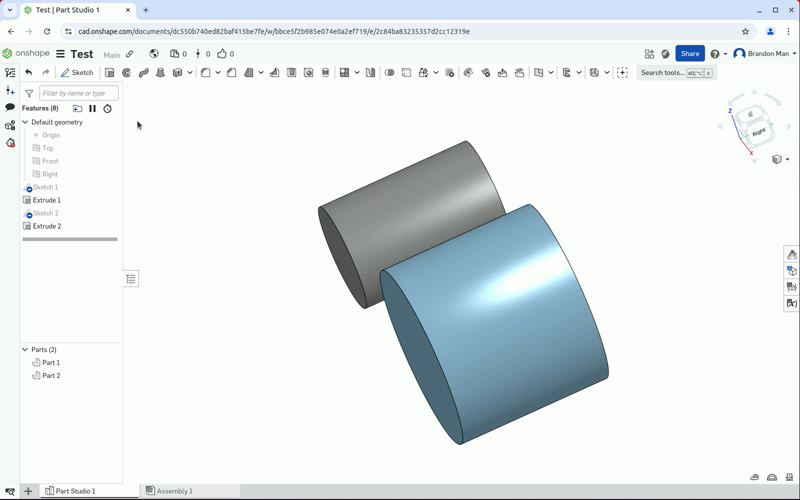
key(down, 2)
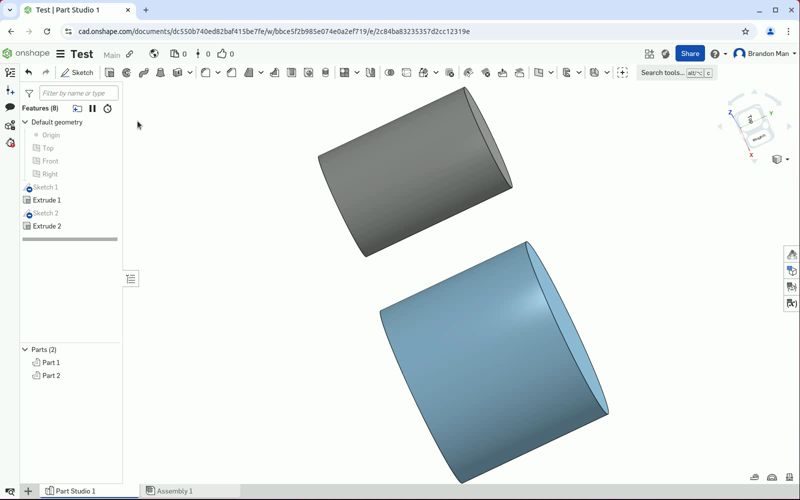
key(up, 2)
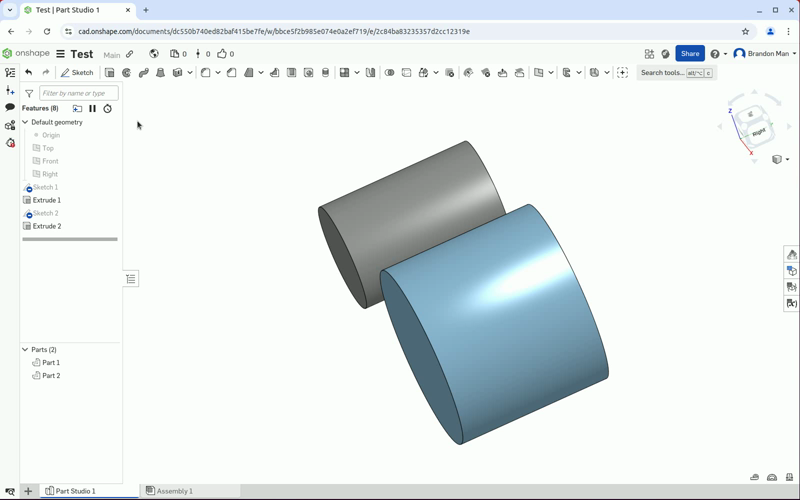
key(right, 2)
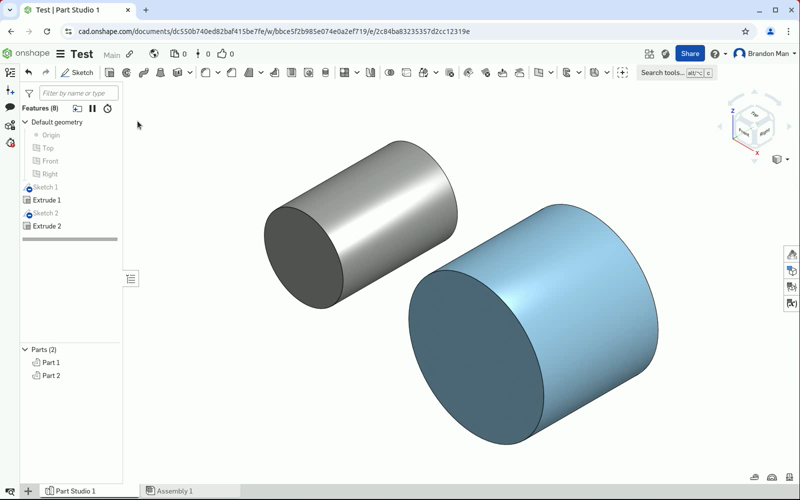
mouse_move(73, 189)
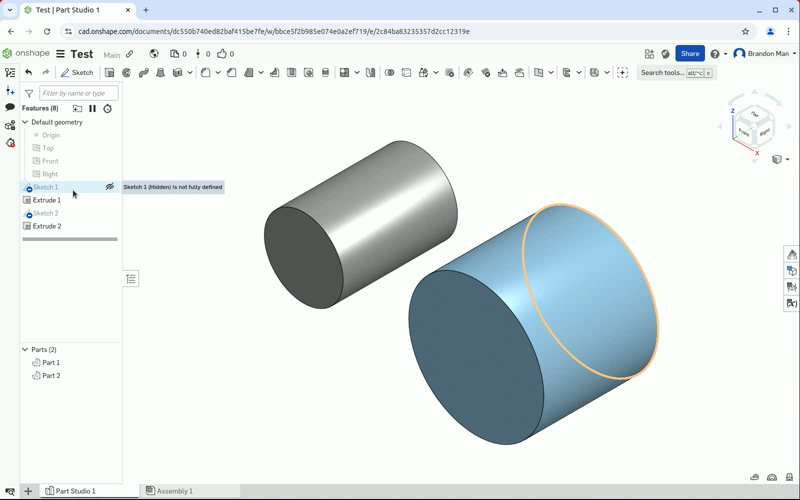
click(73, 189)